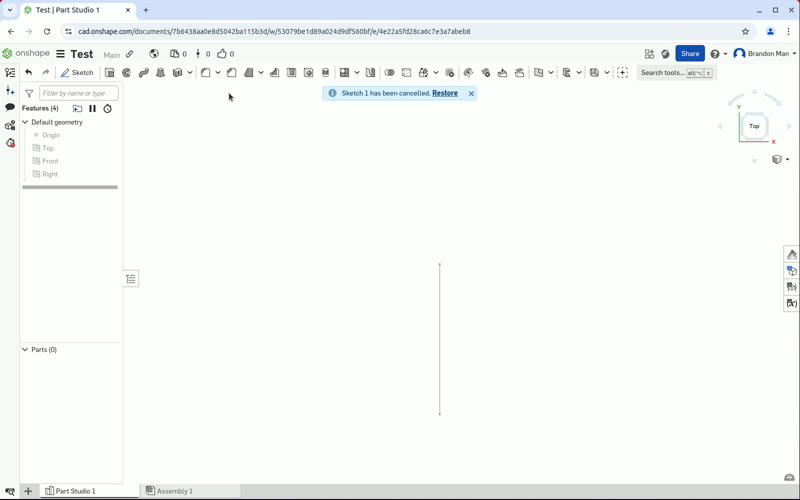
key(shift+h)
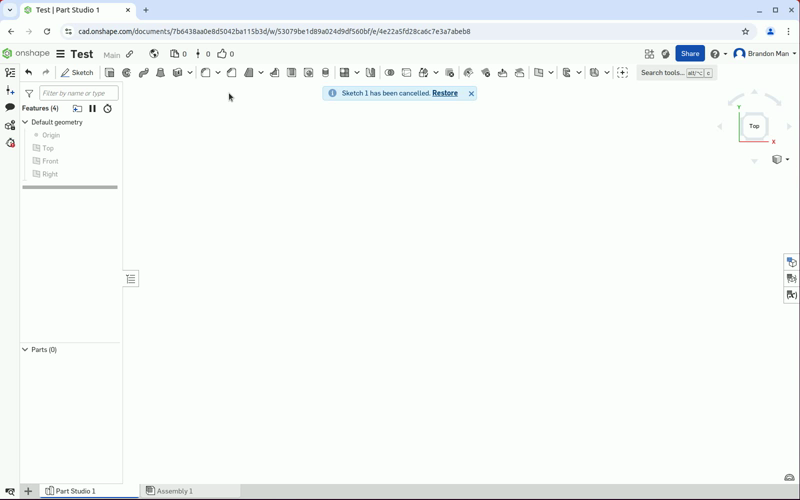
key(shift+s)
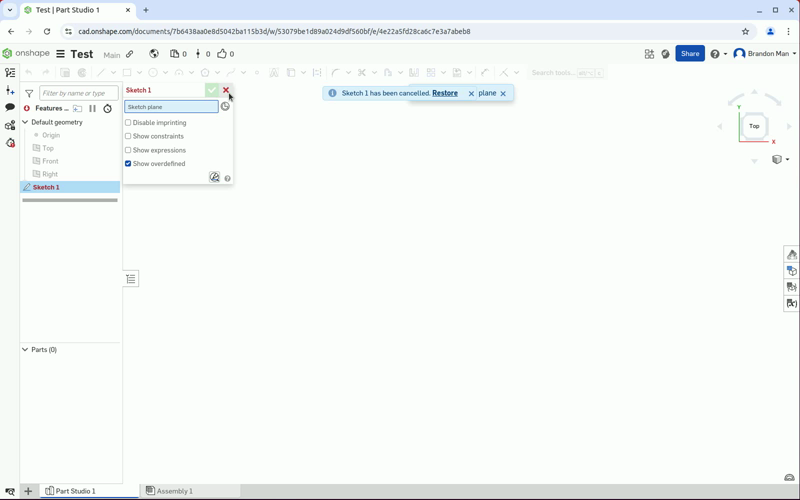
mouse_move(73, 150)
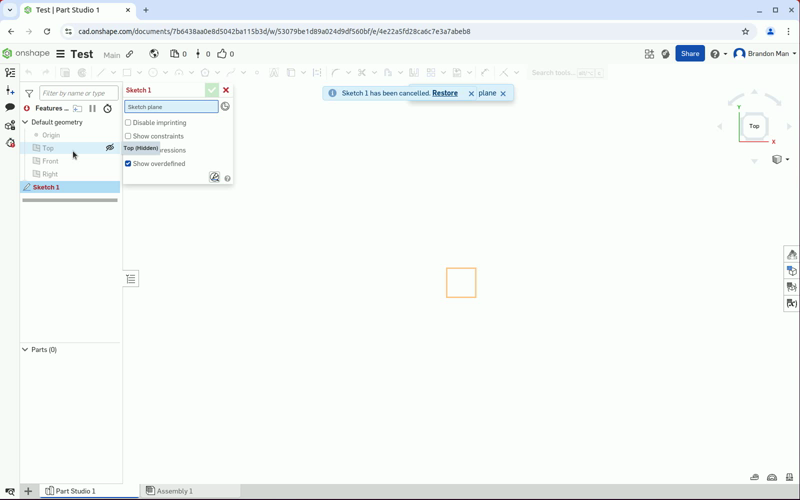
click(73, 150)
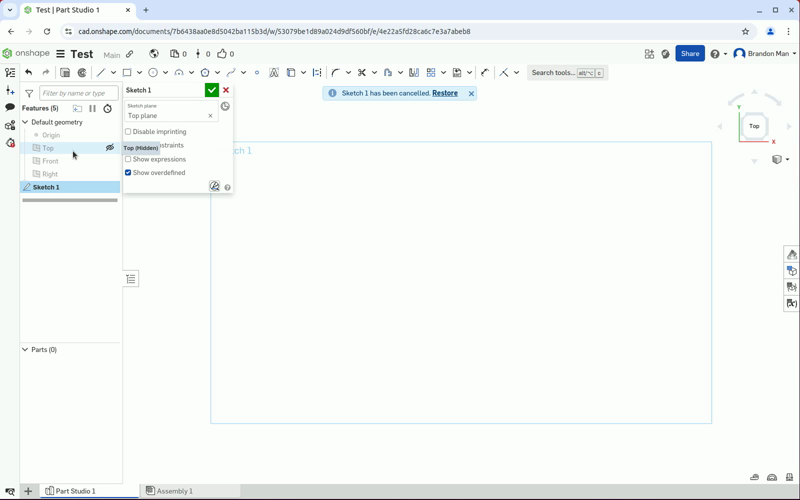
mouse_move(73, 352)
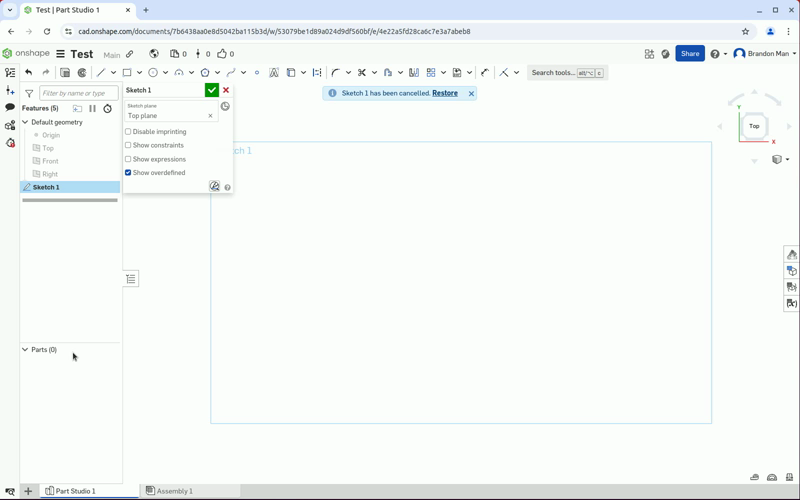
key(y)
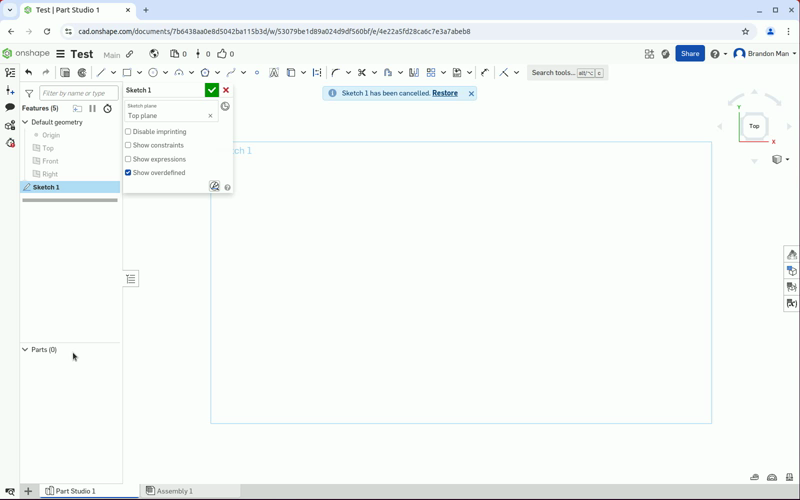
key(c)
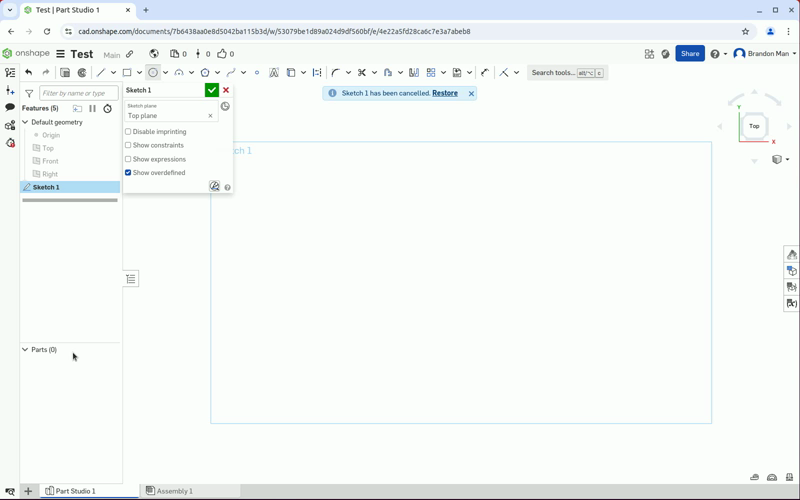
key_down(shift)
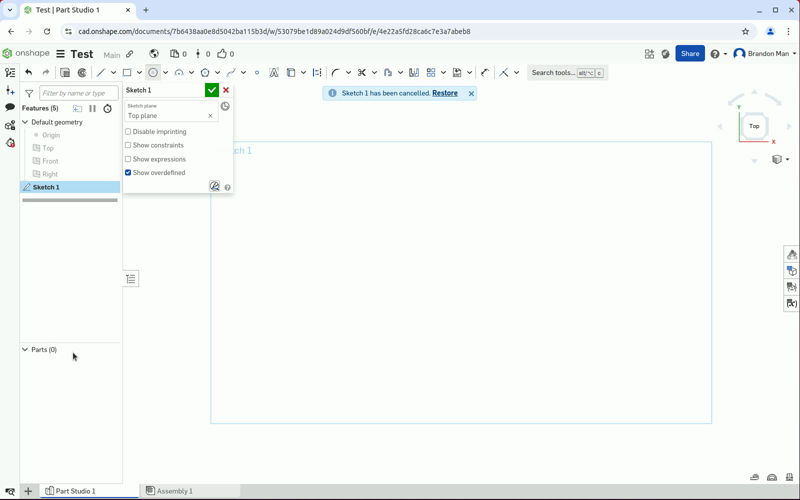
mouse_move(461, 282)
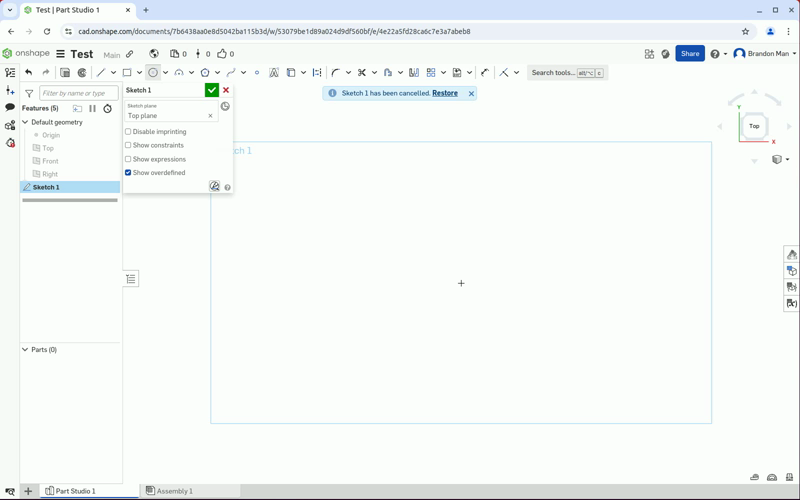
click(461, 282)
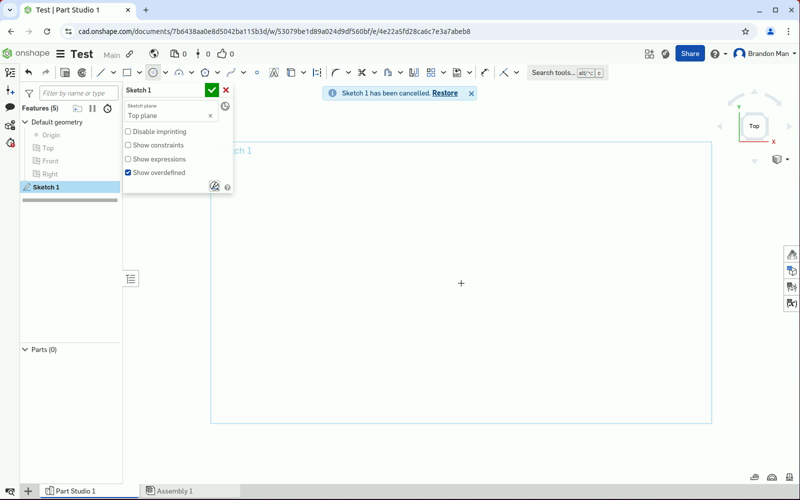
key_up(shift)
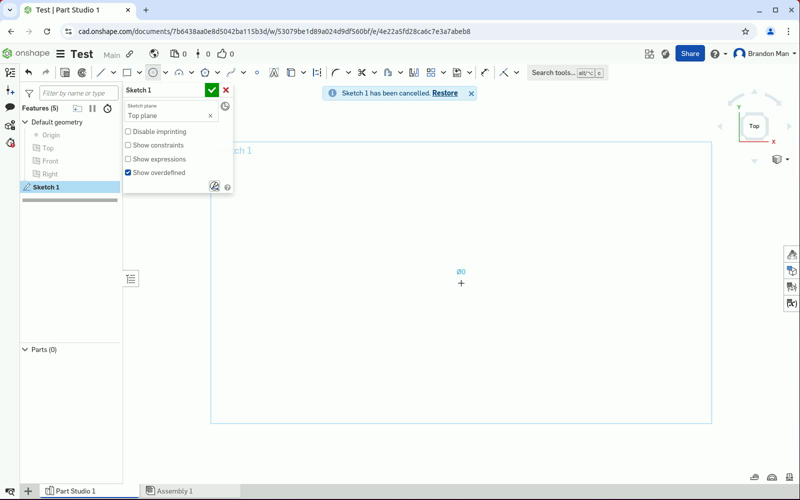
mouse_move(552, 282)
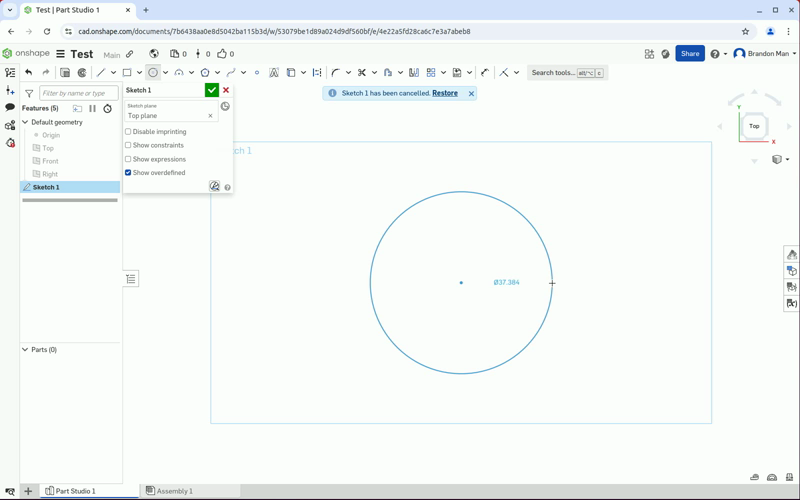
click(552, 282)
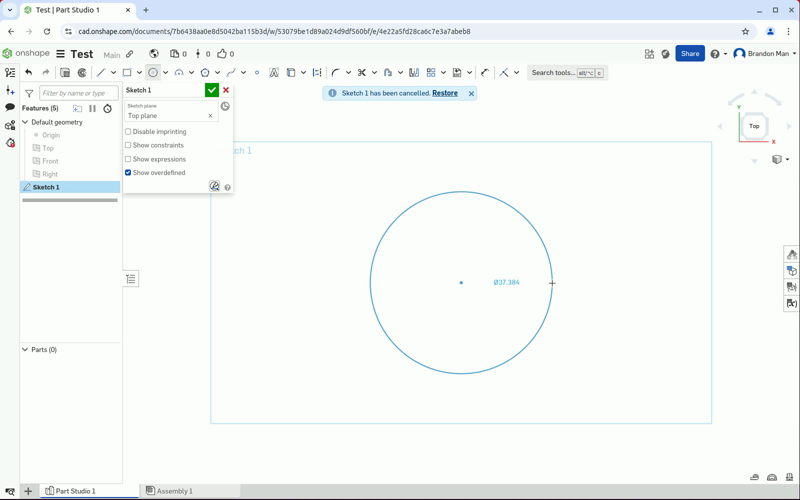
key(esc)
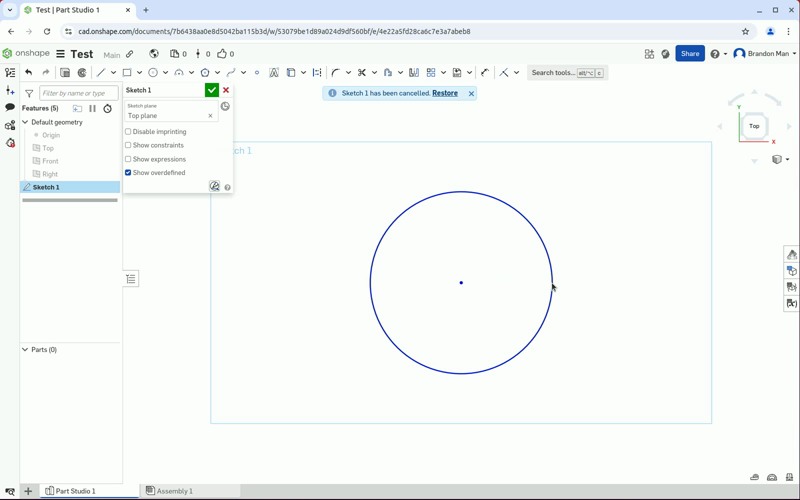
mouse_move(486, 226)
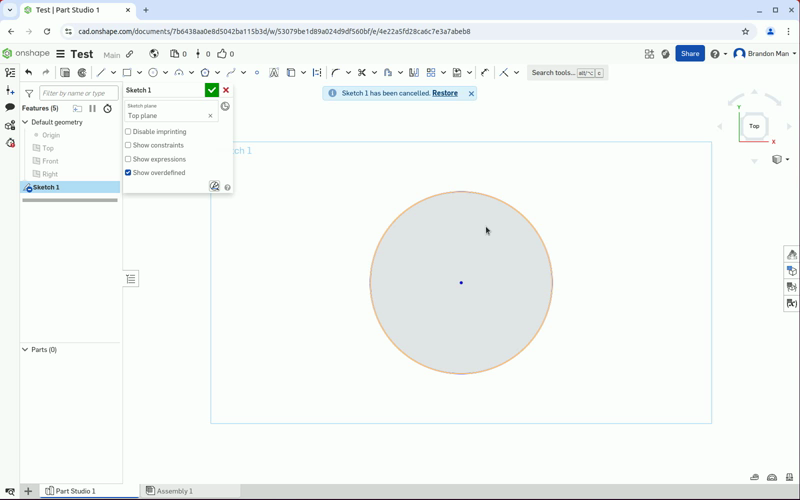
click(486, 226)
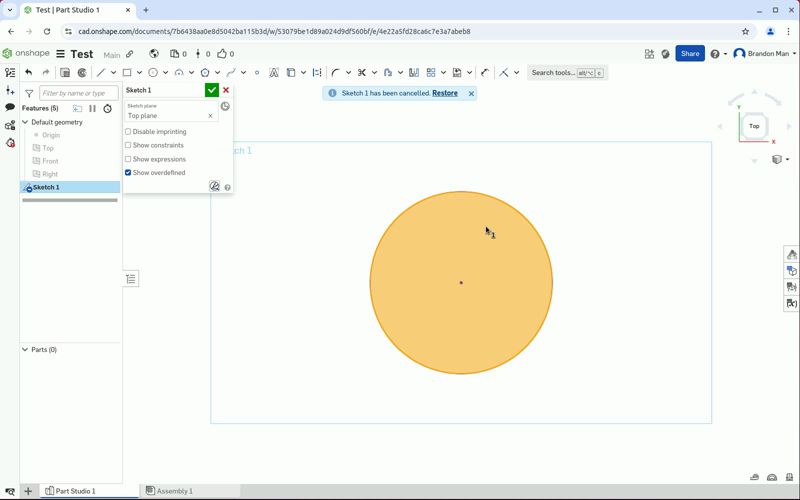
mouse_move(73, 352)
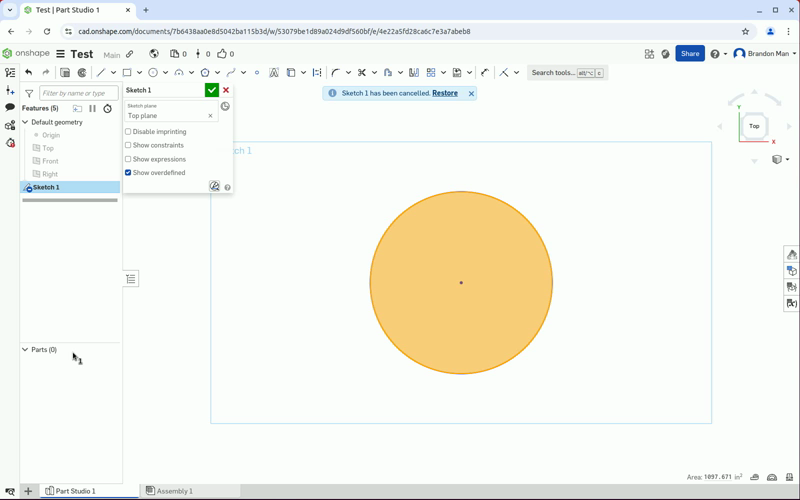
key(shift+y)
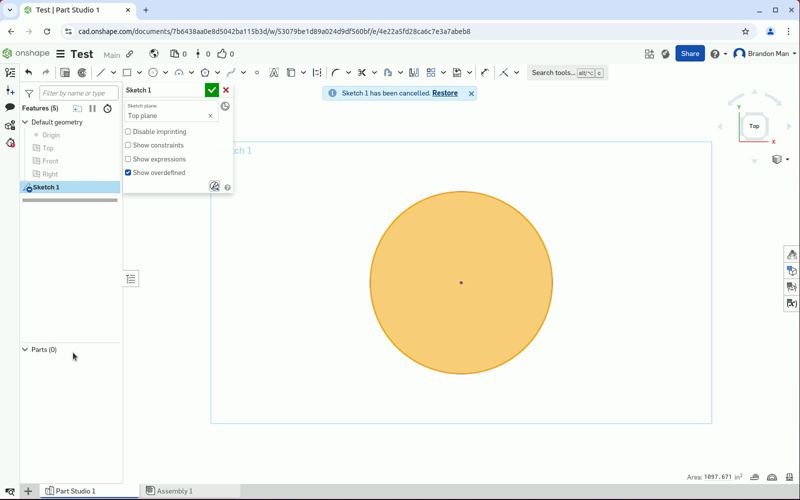
key(shift+e)
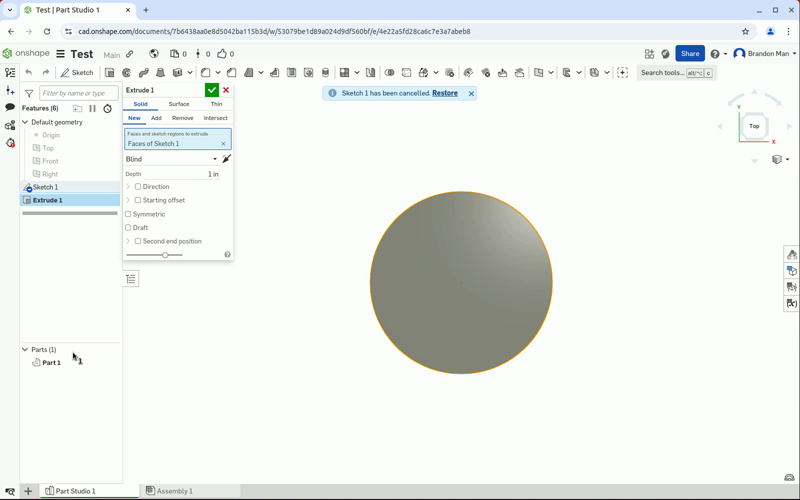
mouse_move(143, 106)
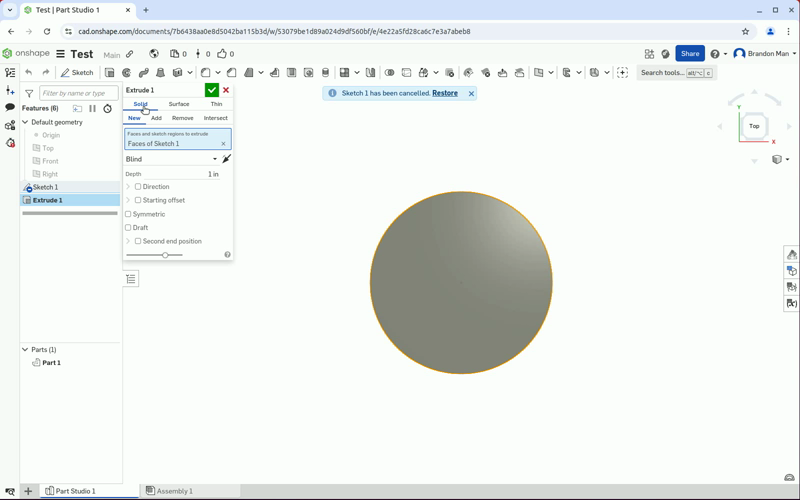
click(143, 106)
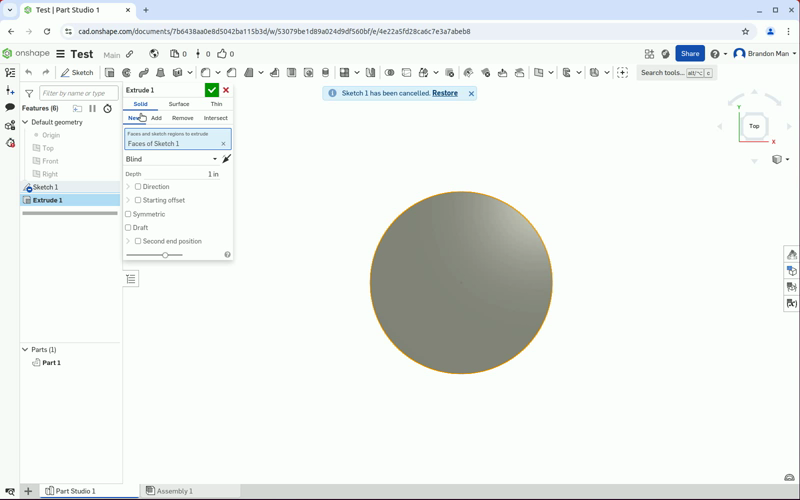
mouse_move(137, 120)
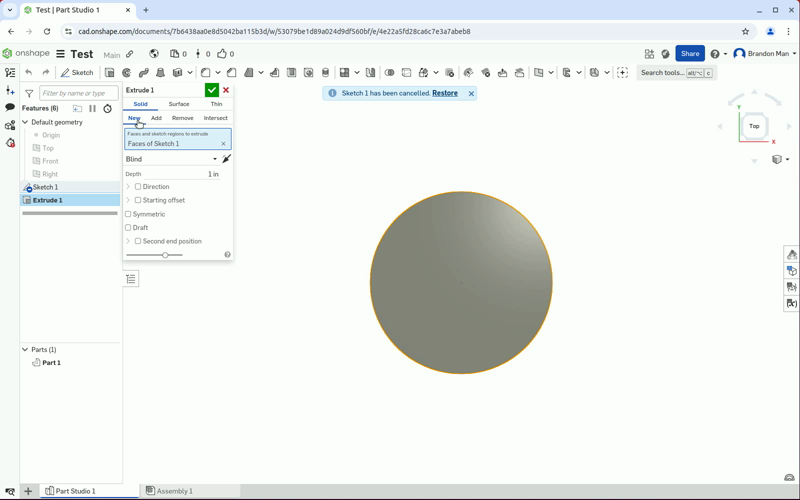
click(137, 120)
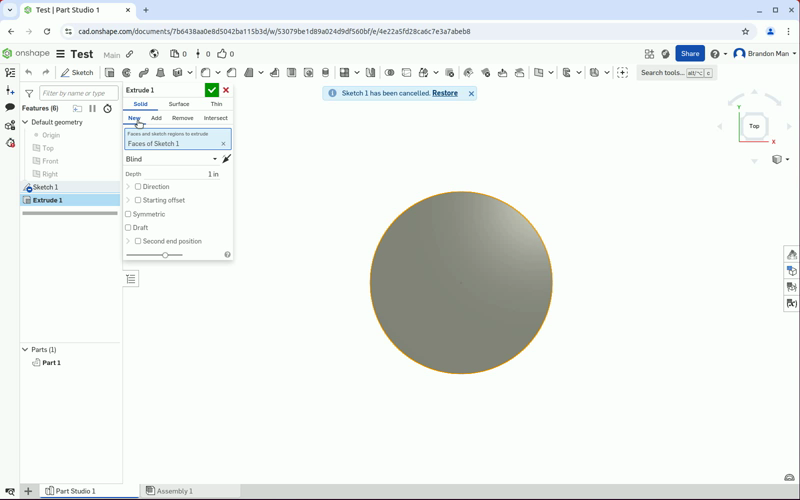
key(tab, 4)
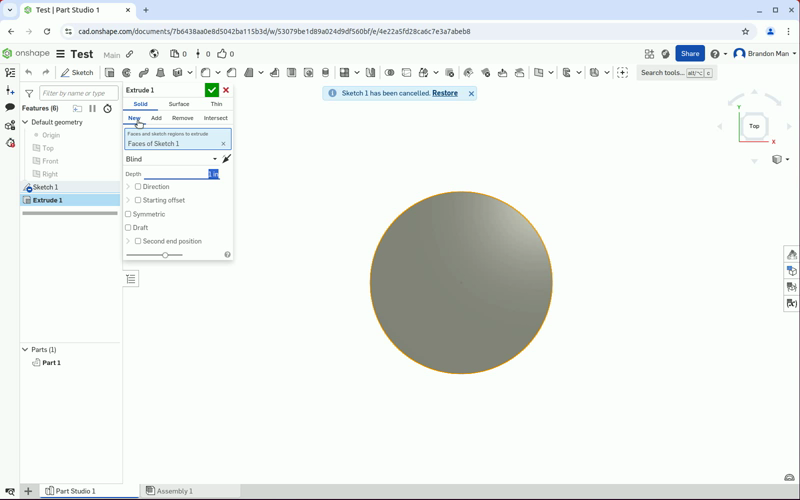
text(46.216)
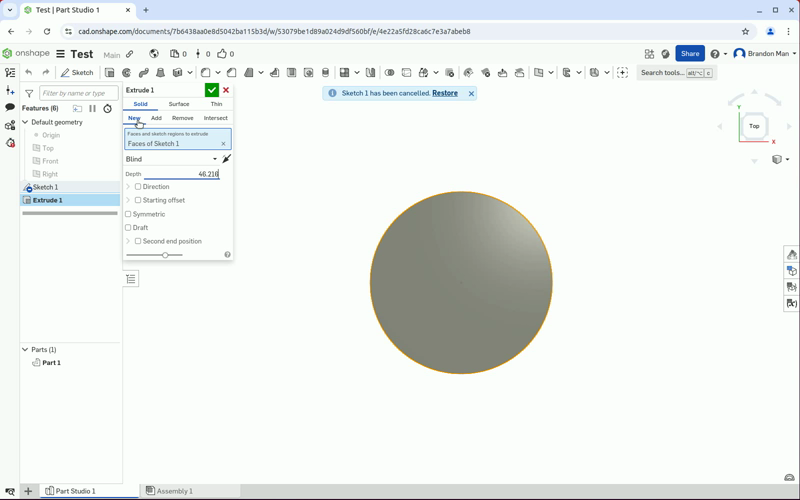
key(tab, 3)
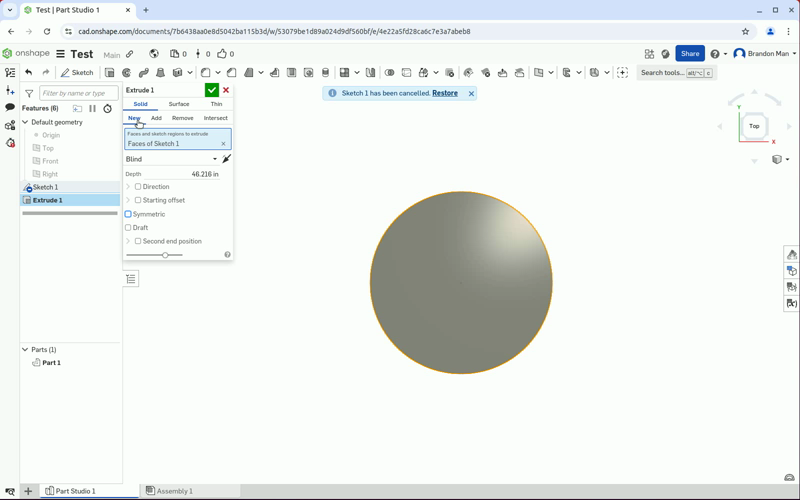
key(space)
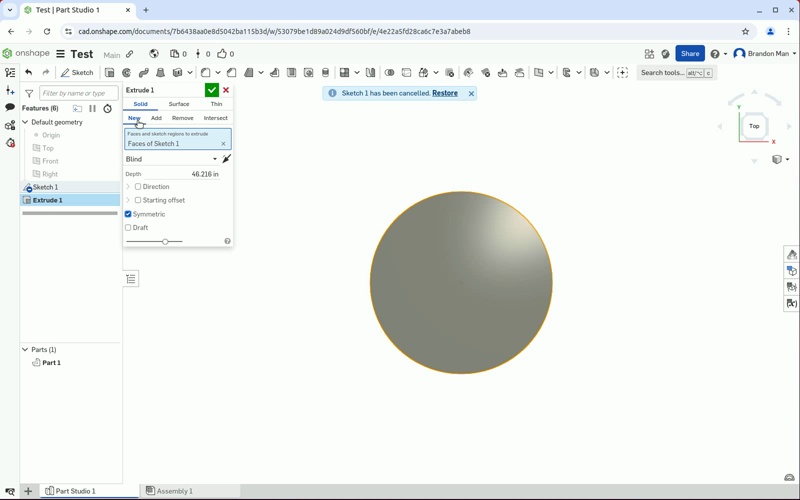
key(enter)
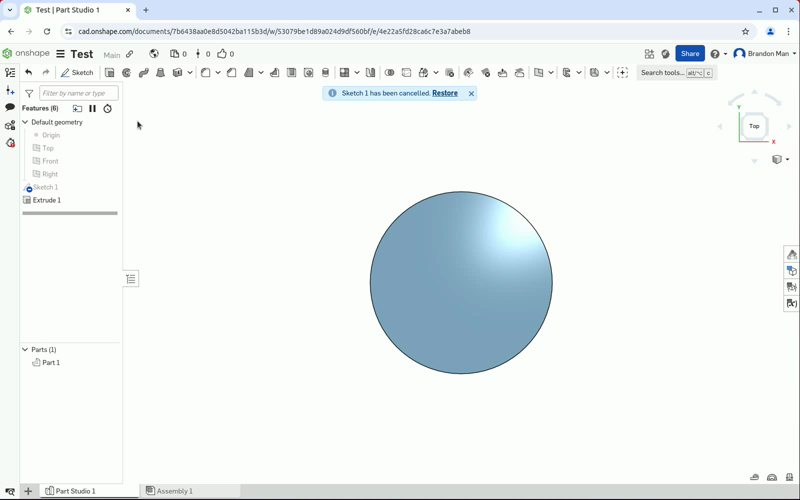
key(shift+h)
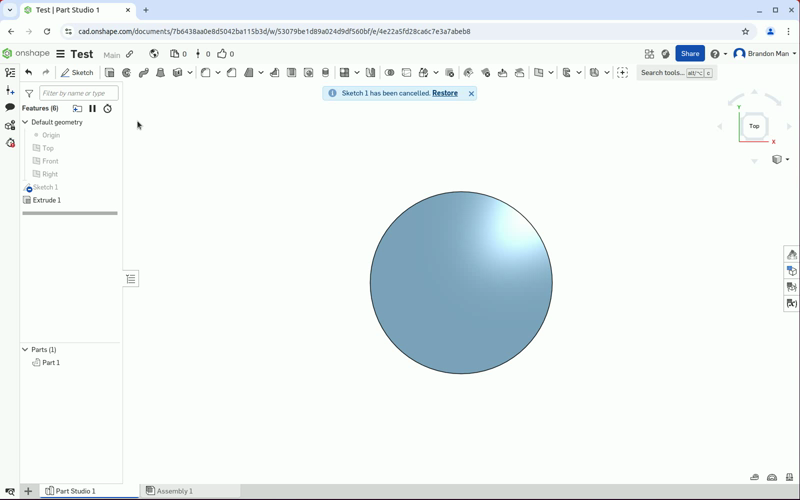
key(shift+h)
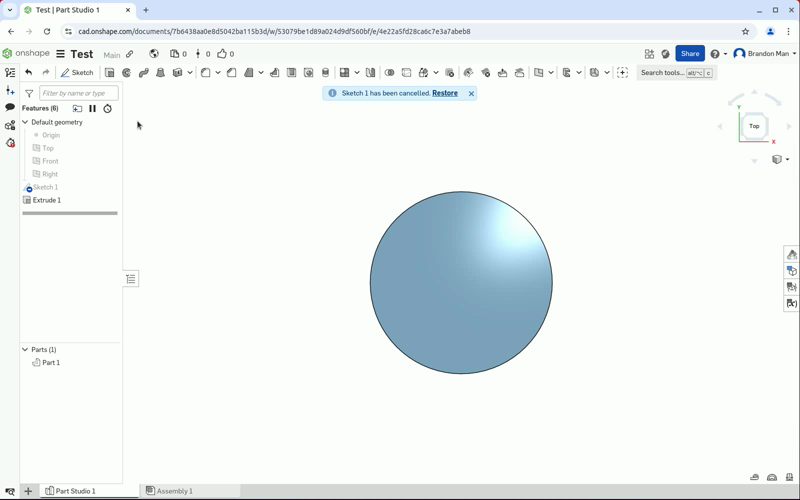
mouse_move(73, 189)
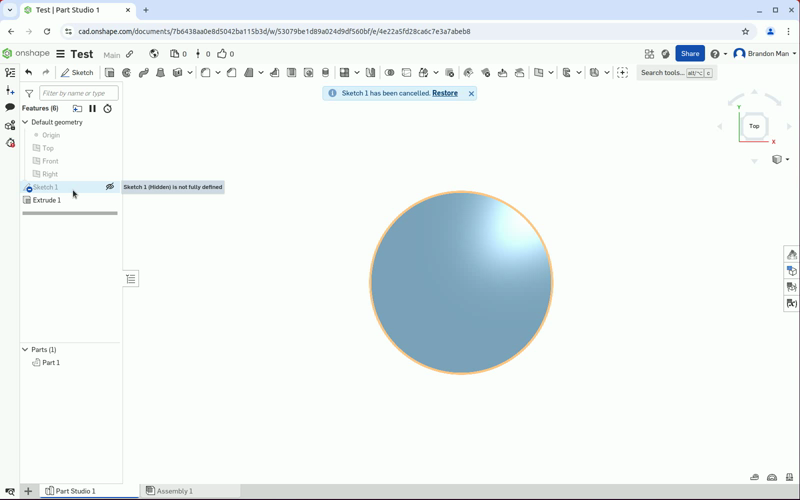
click(73, 189)
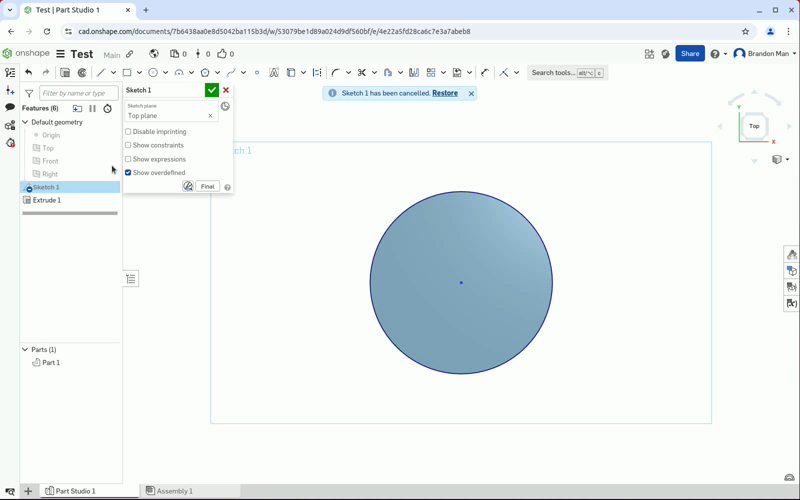
mouse_move(229, 92)
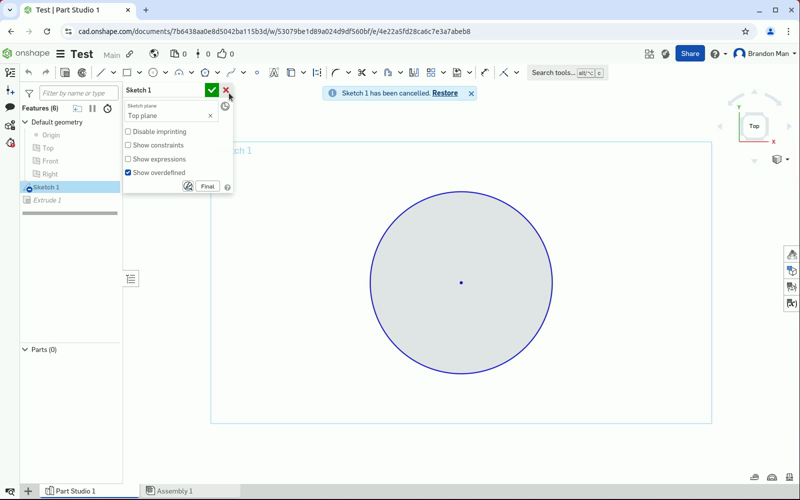
click(229, 92)
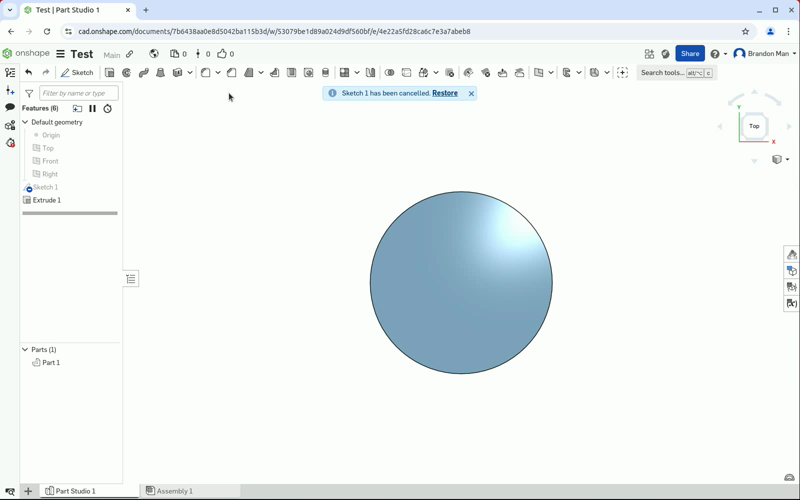
mouse_move(73, 352)
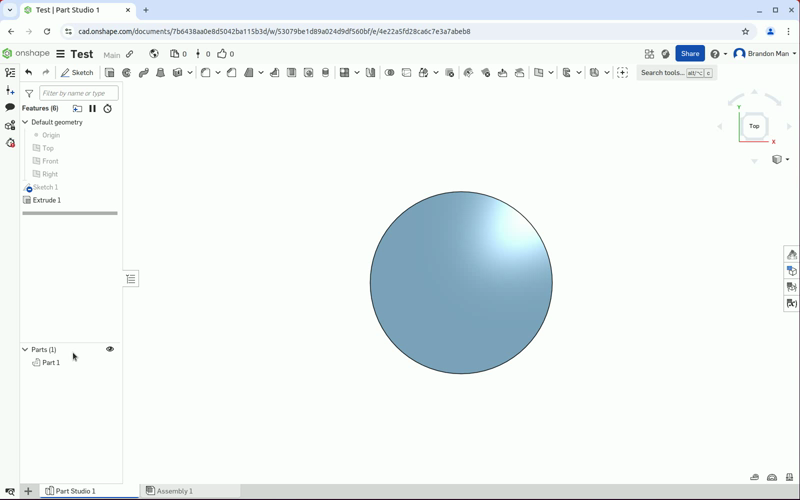
key(y)
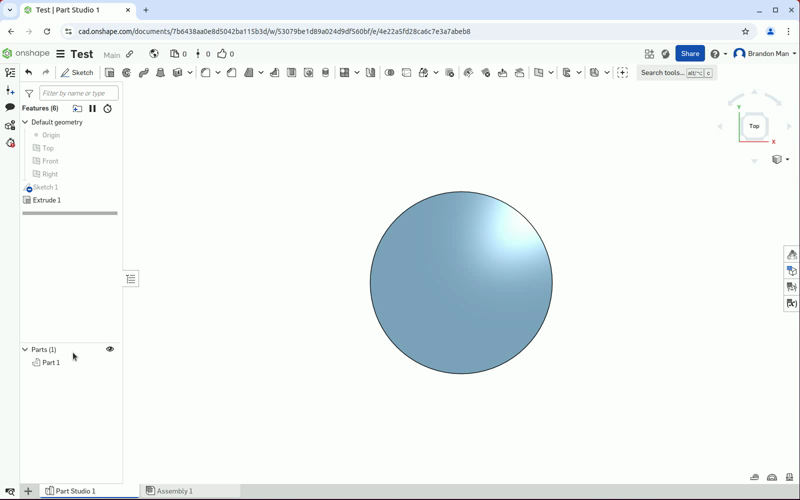
key(shift+p)
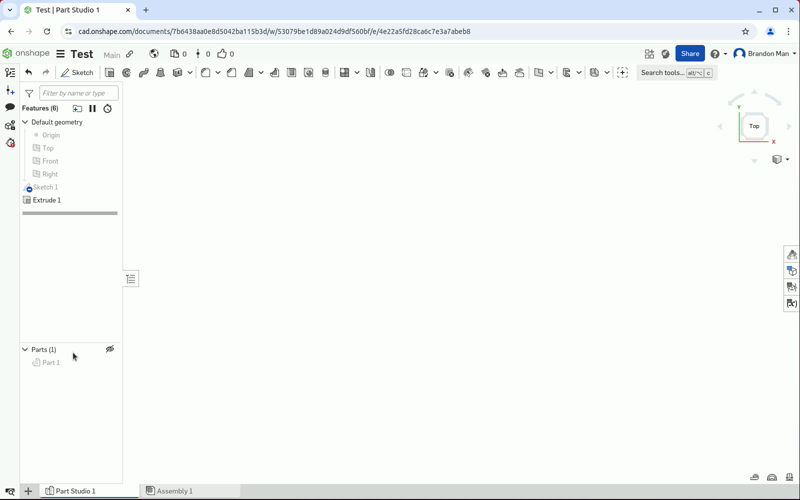
key(space)
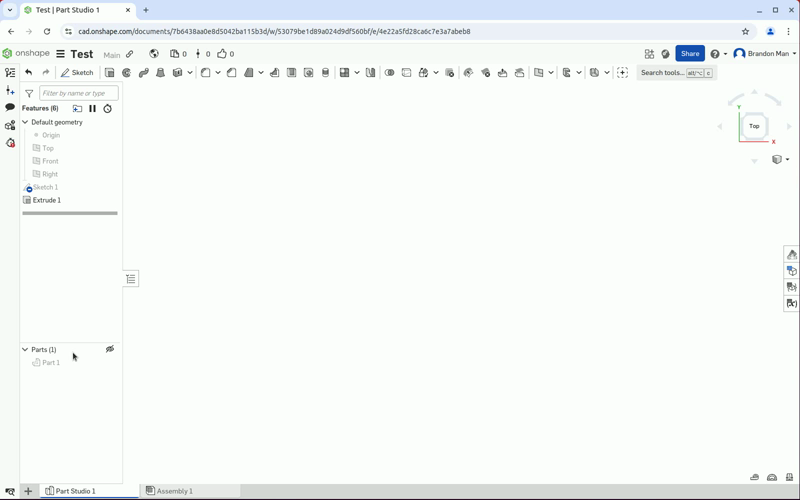
key_down(shift)
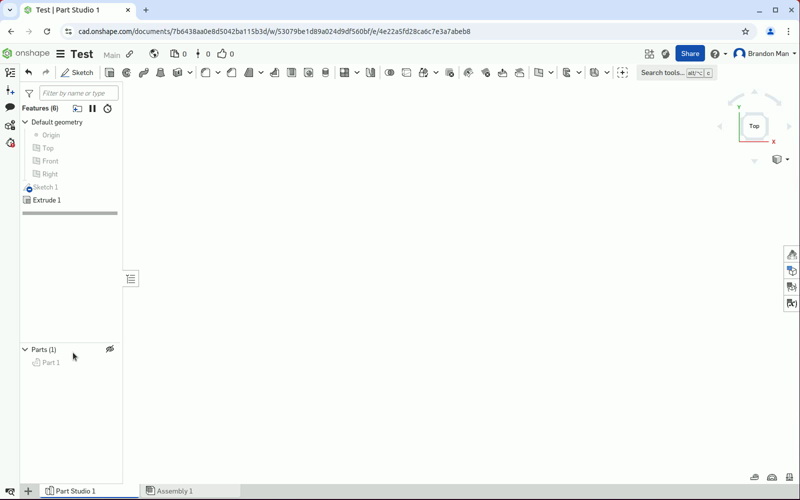
key(up)
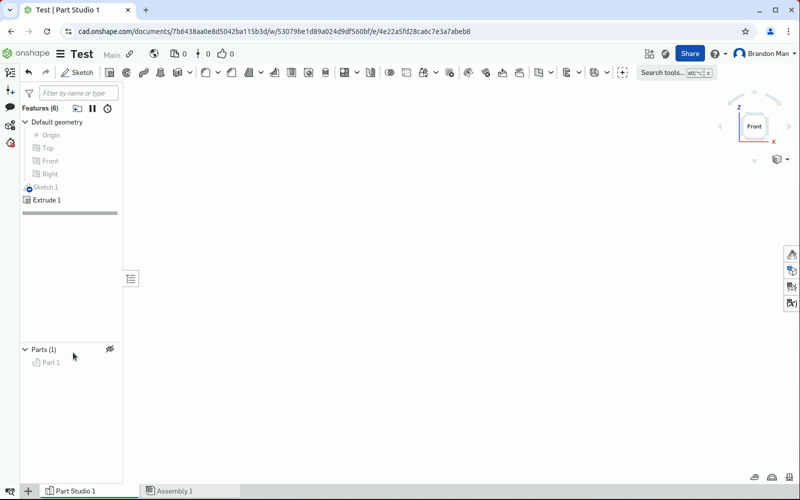
key_up(shift)
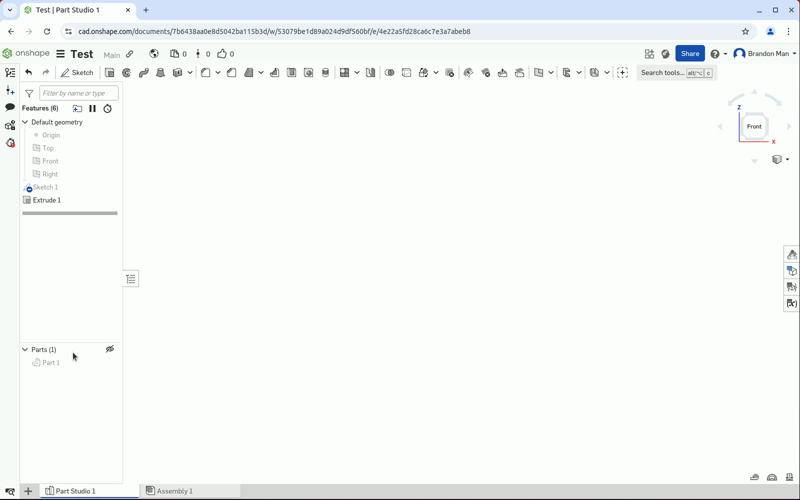
mouse_move(73, 352)
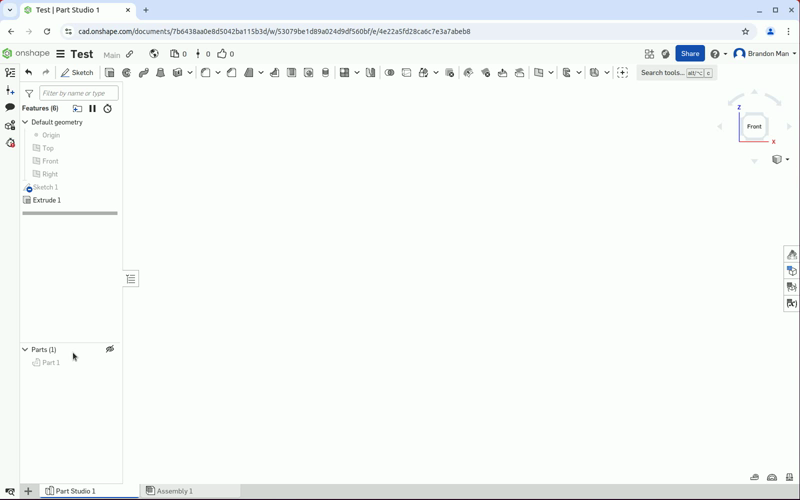
key(shift+y)
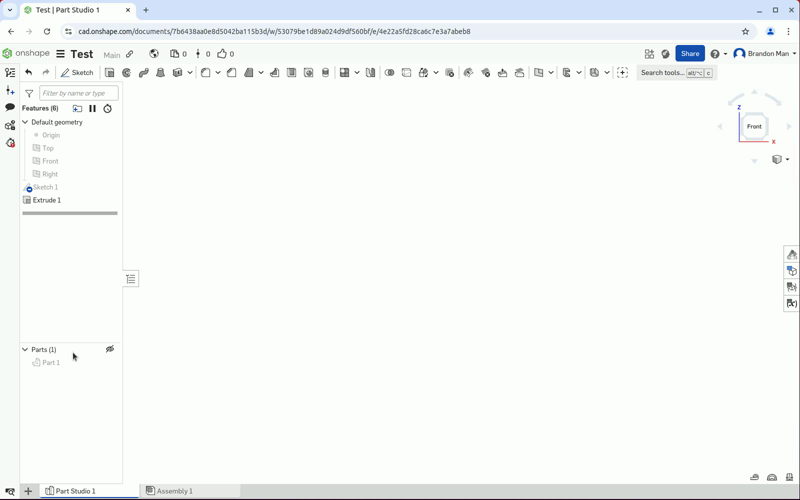
key(shift+s)
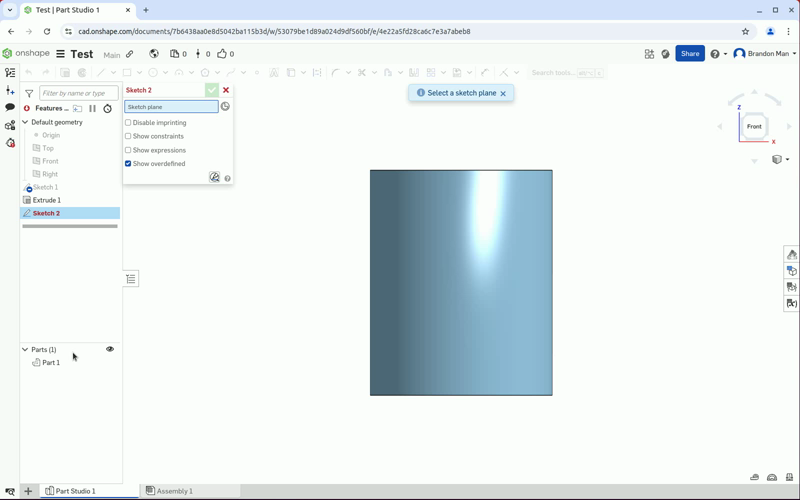
mouse_move(73, 163)
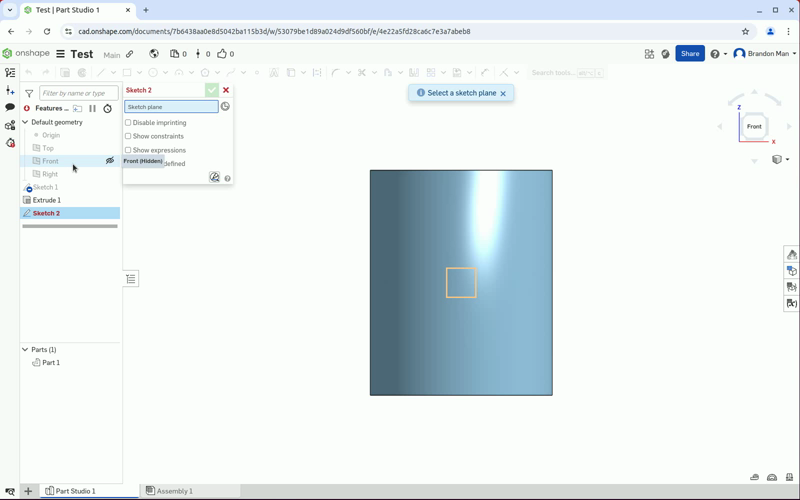
click(73, 163)
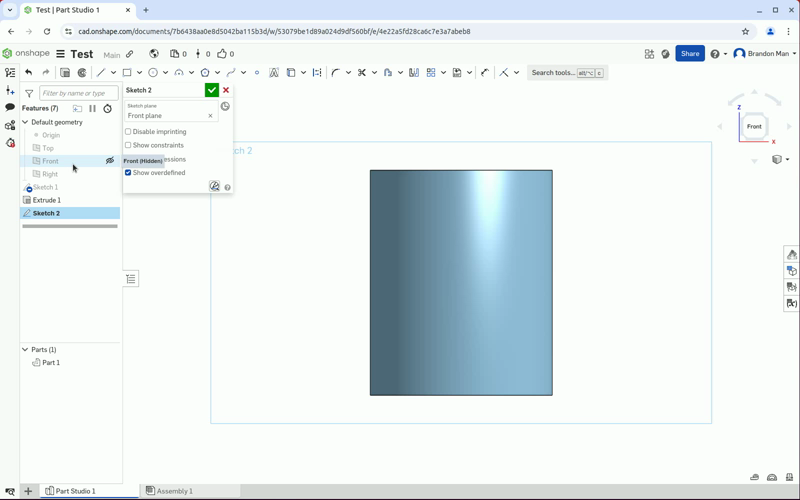
mouse_move(73, 352)
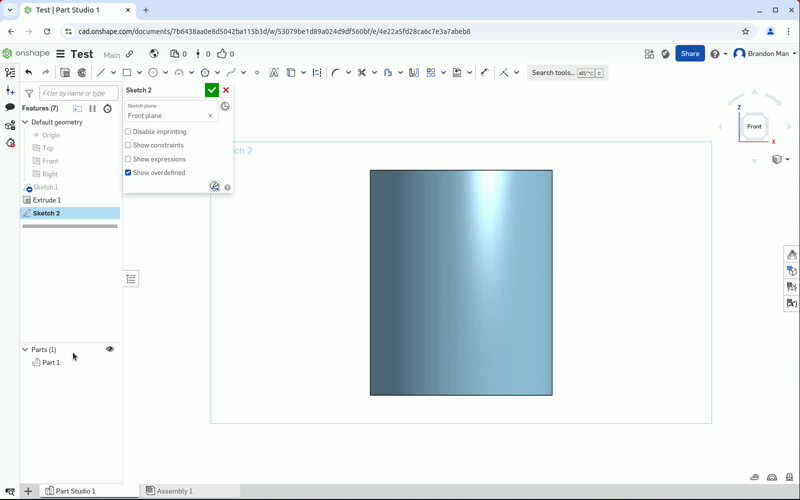
key(y)
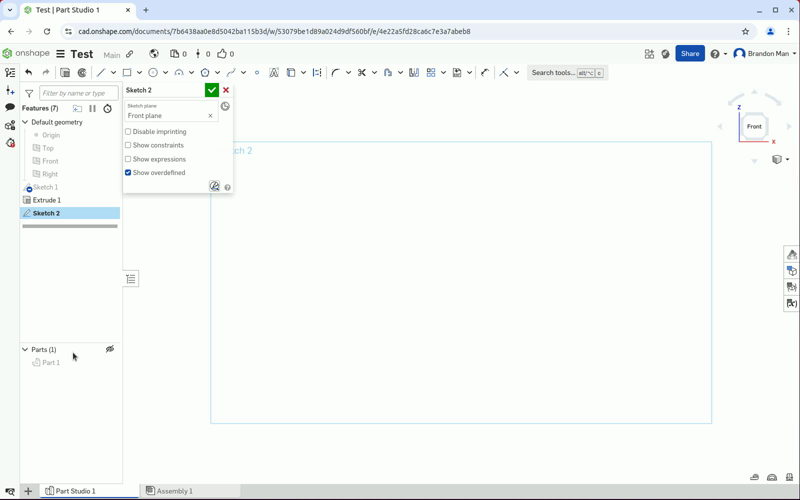
key(l)
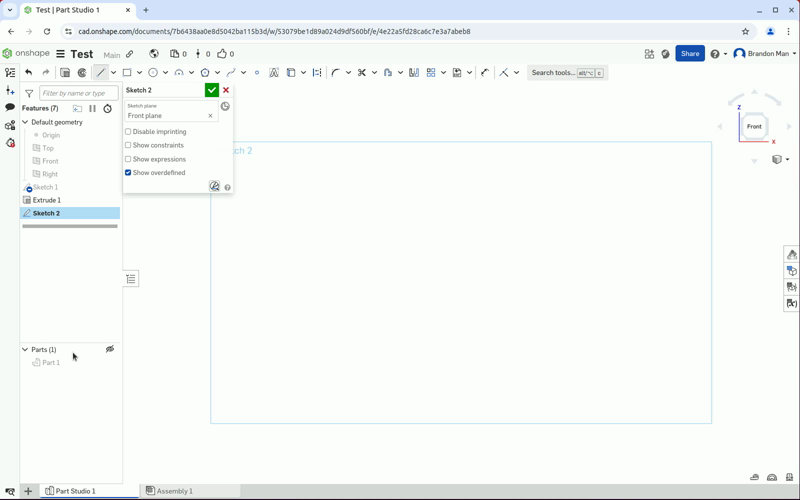
key_down(shift)
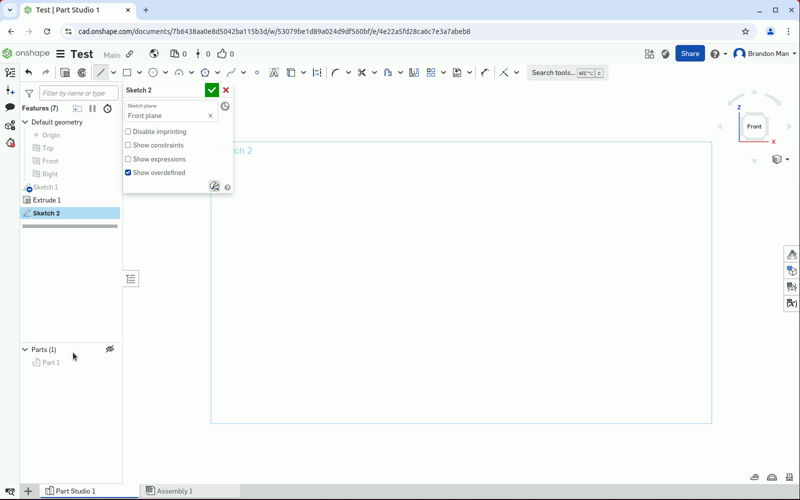
mouse_move(310, 279)
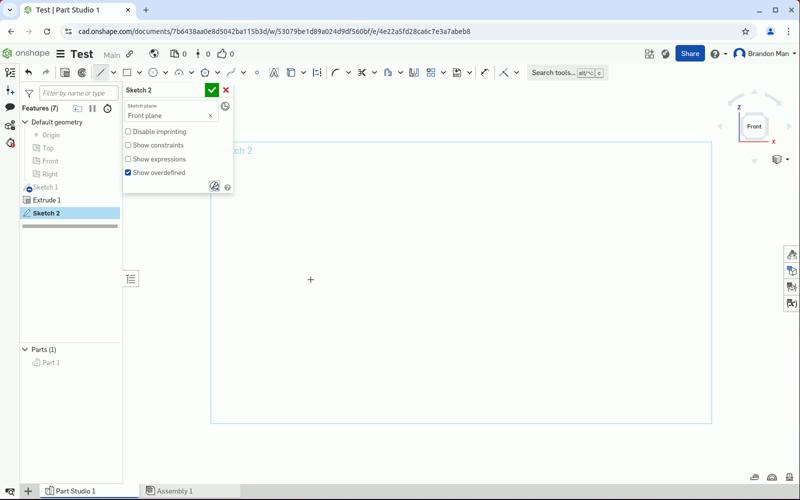
click(310, 279)
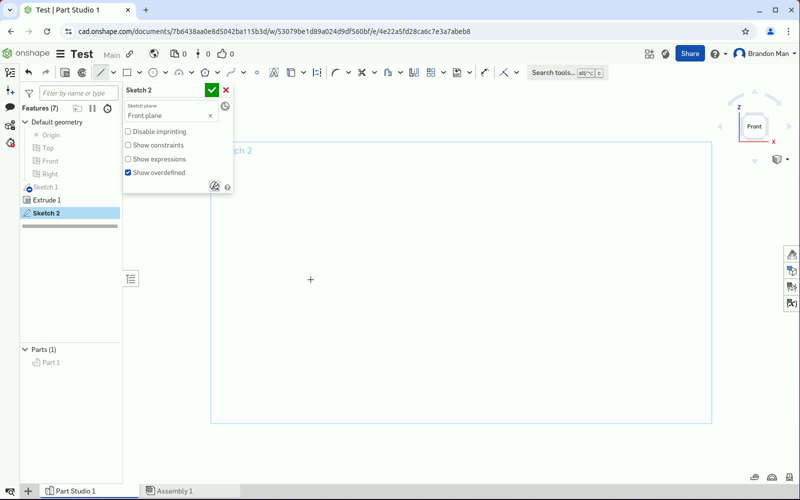
key_up(shift)
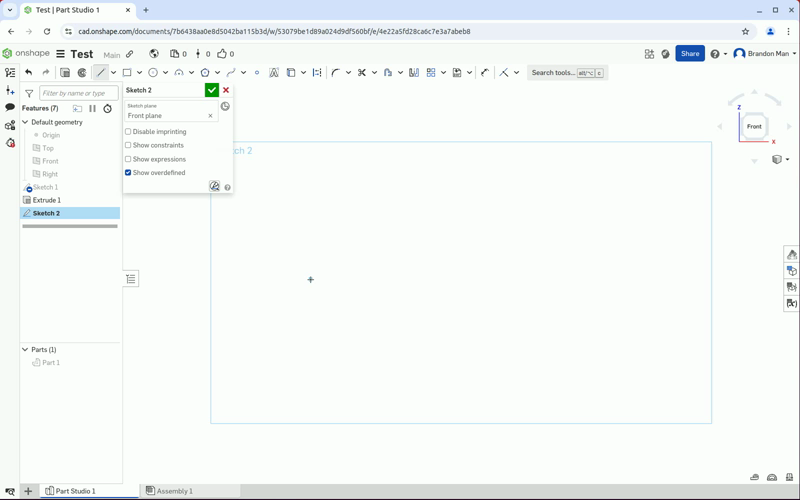
key_down(shift)
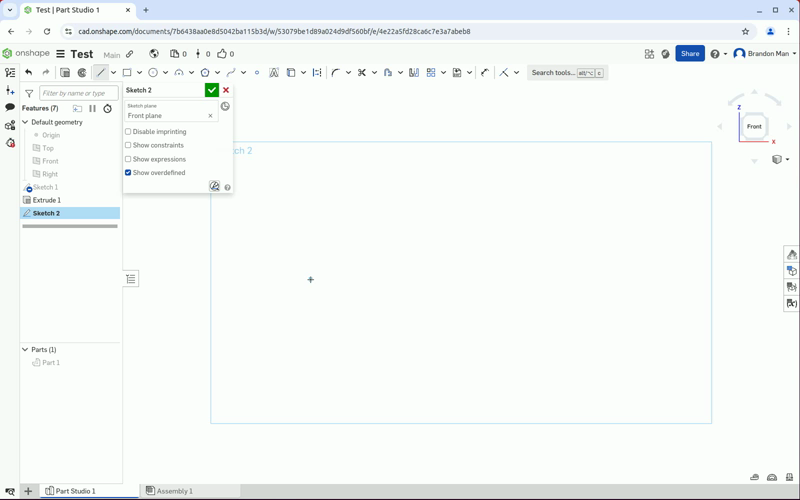
mouse_move(357, 348)
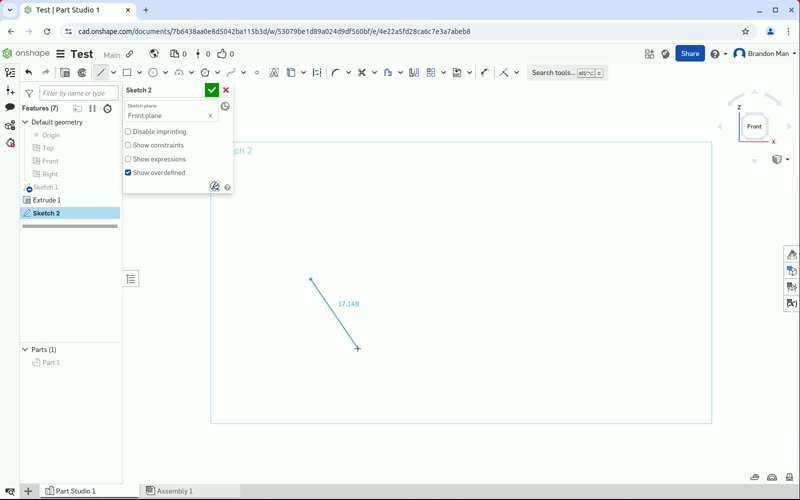
click(357, 348)
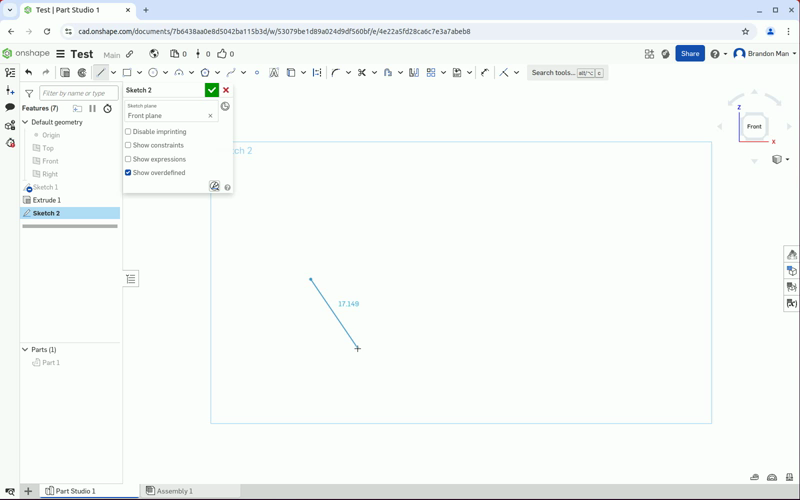
key_up(shift)
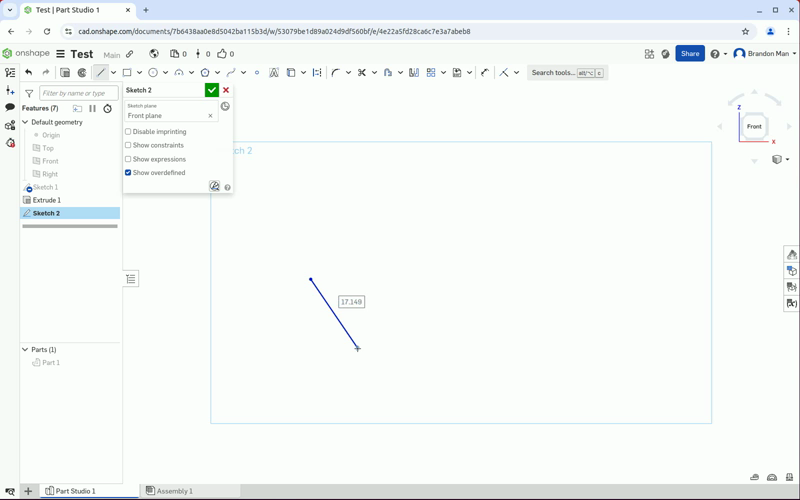
key_down(shift)
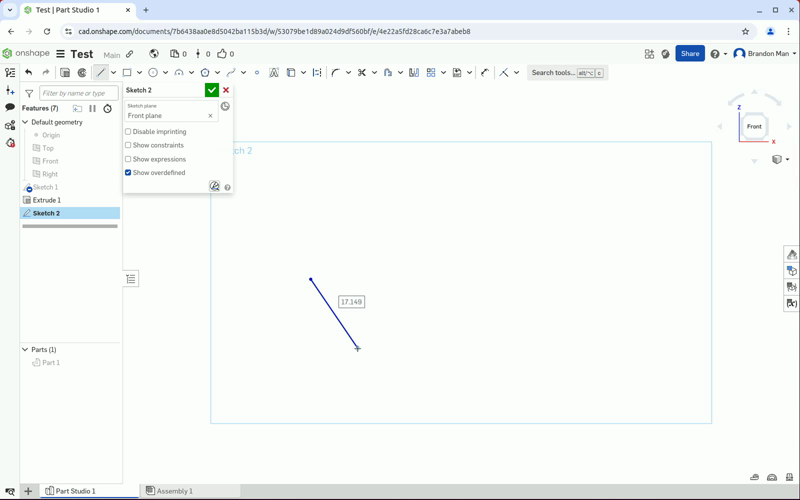
mouse_move(442, 352)
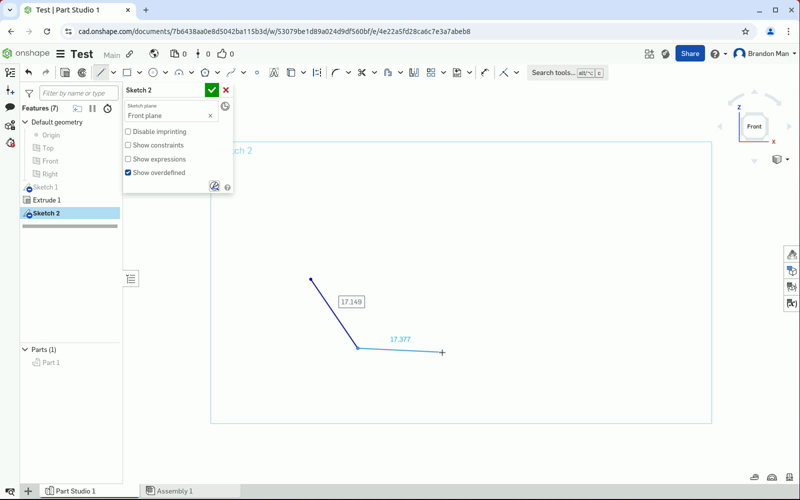
click(442, 352)
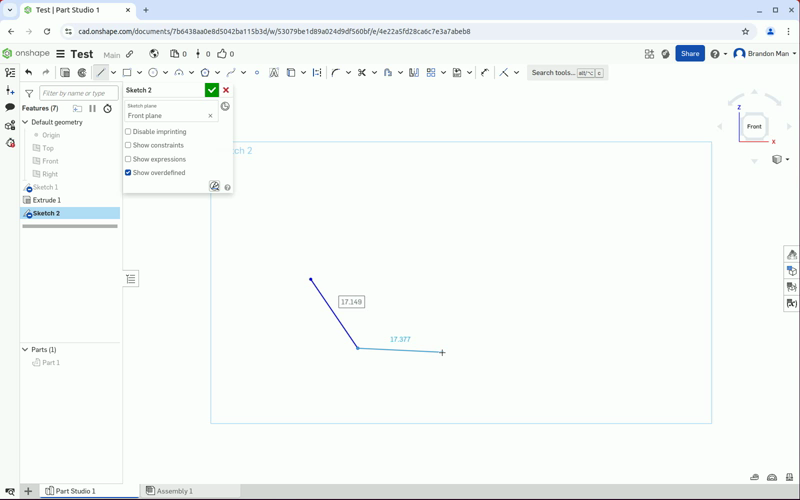
key_up(shift)
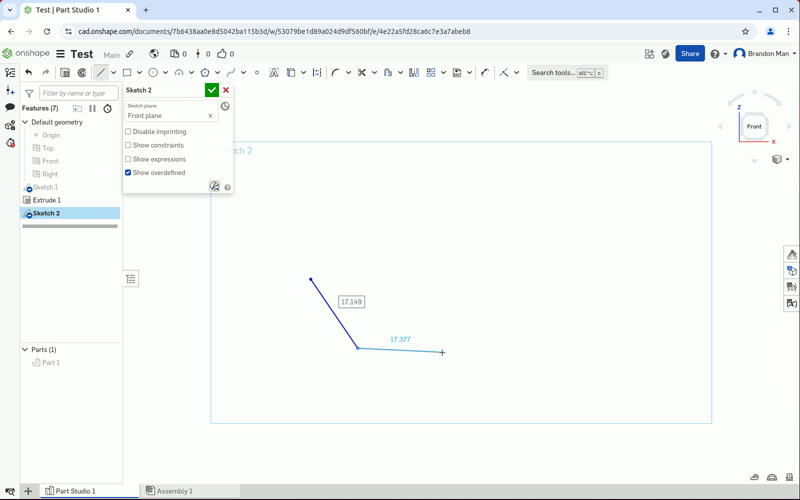
key_down(shift)
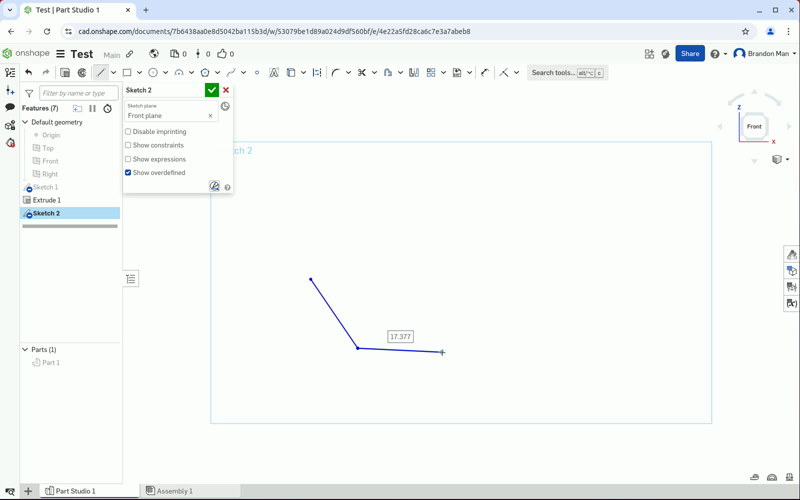
mouse_move(497, 291)
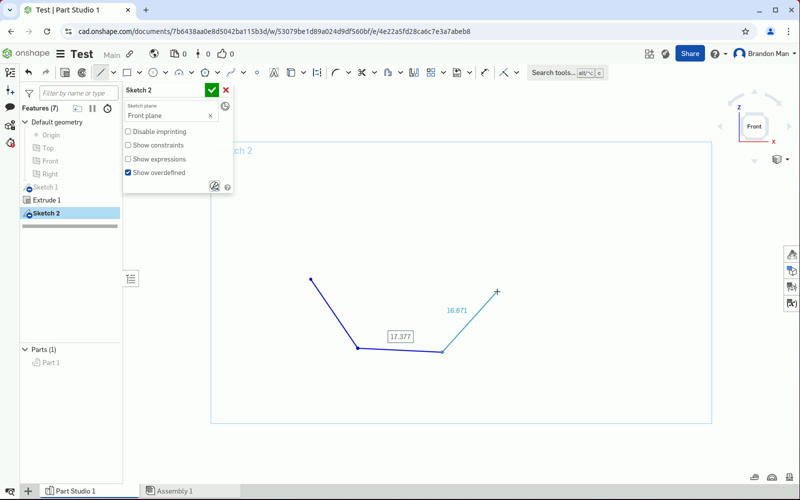
click(497, 291)
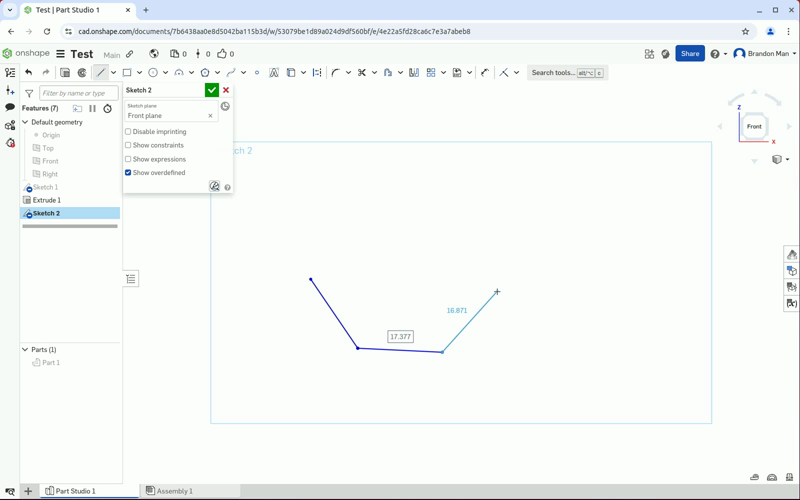
key_up(shift)
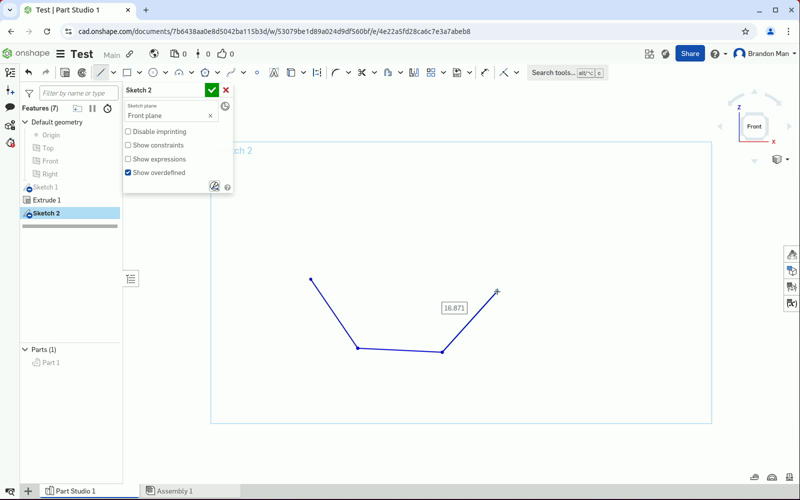
key_down(shift)
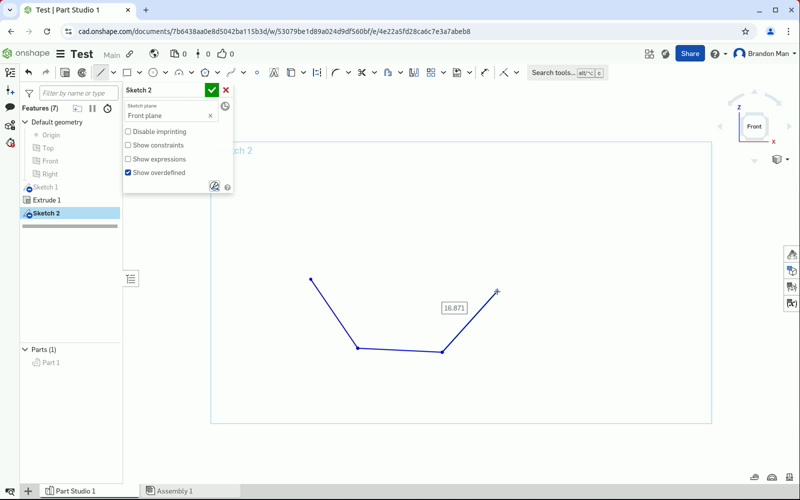
mouse_move(483, 208)
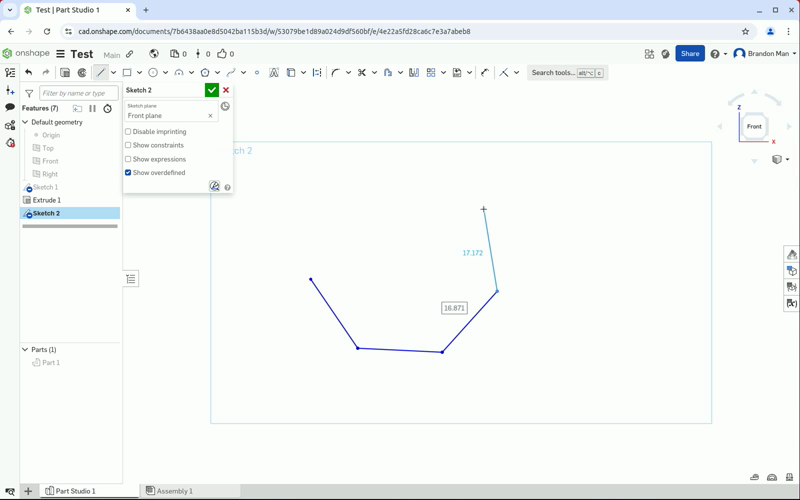
click(483, 208)
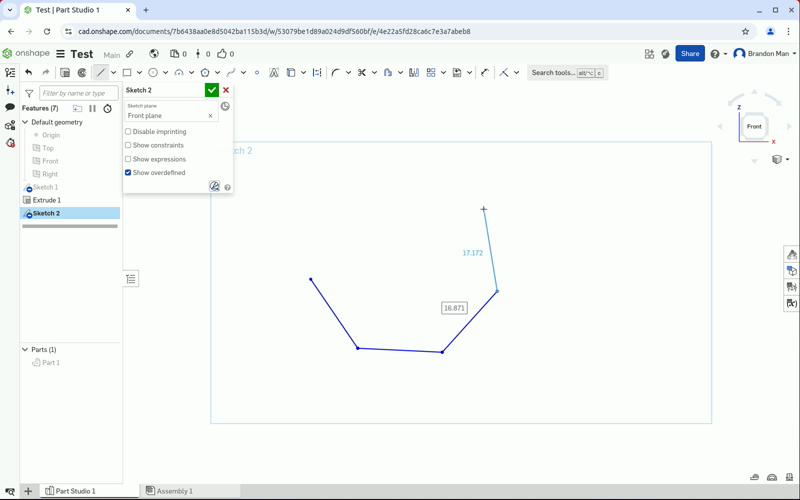
key_up(shift)
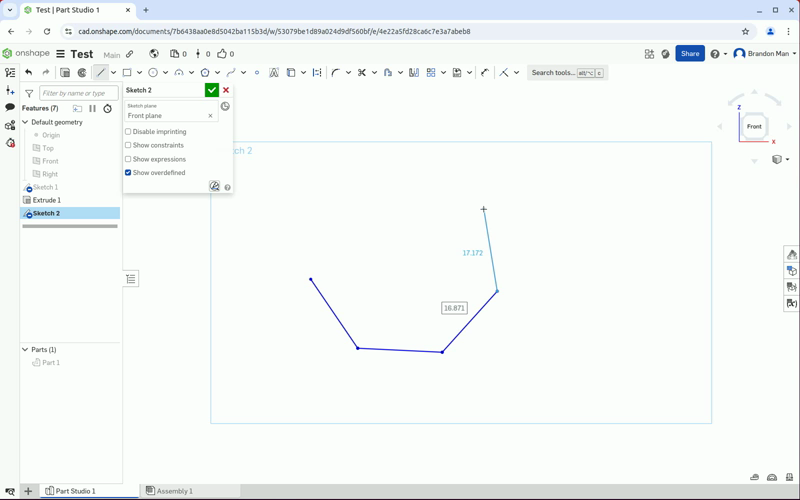
key_down(shift)
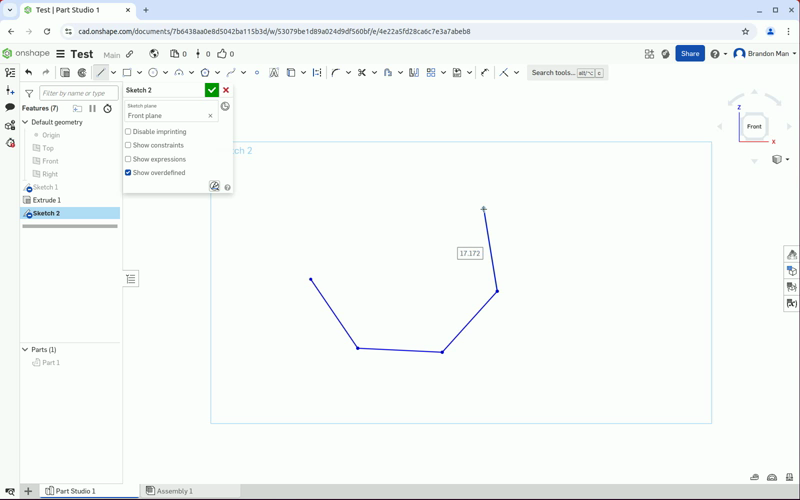
mouse_move(410, 167)
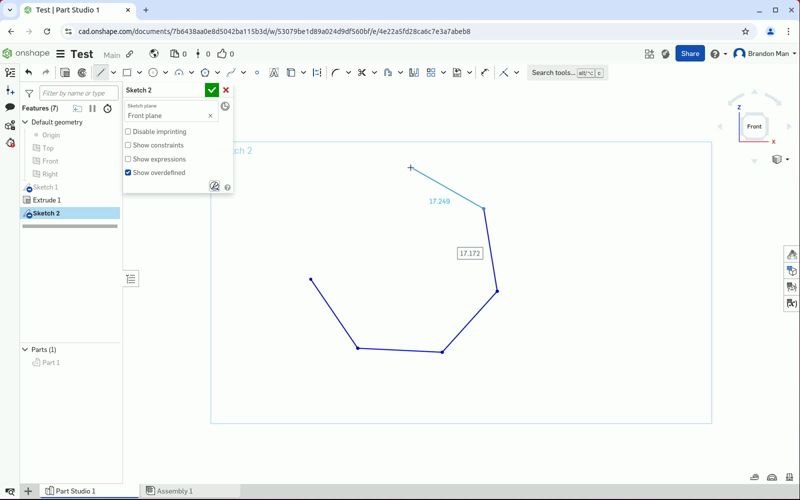
click(410, 167)
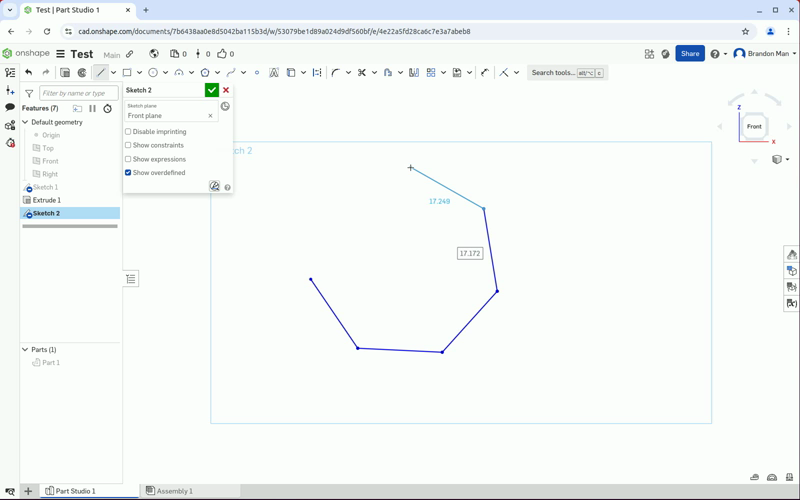
key_up(shift)
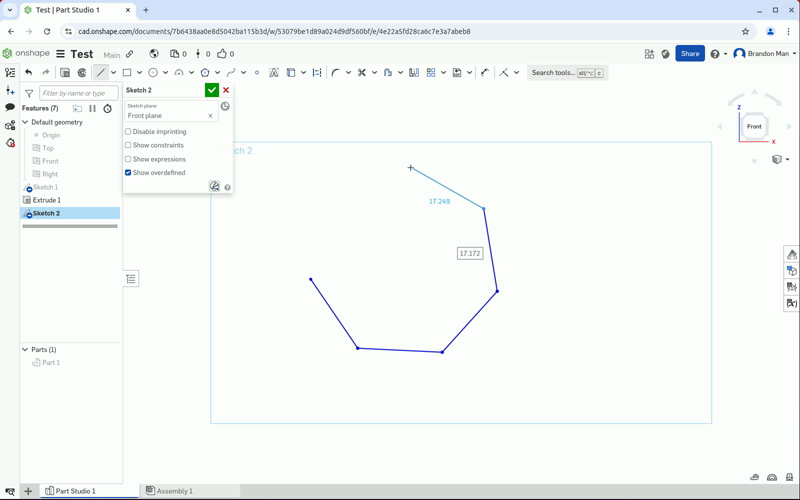
key_down(shift)
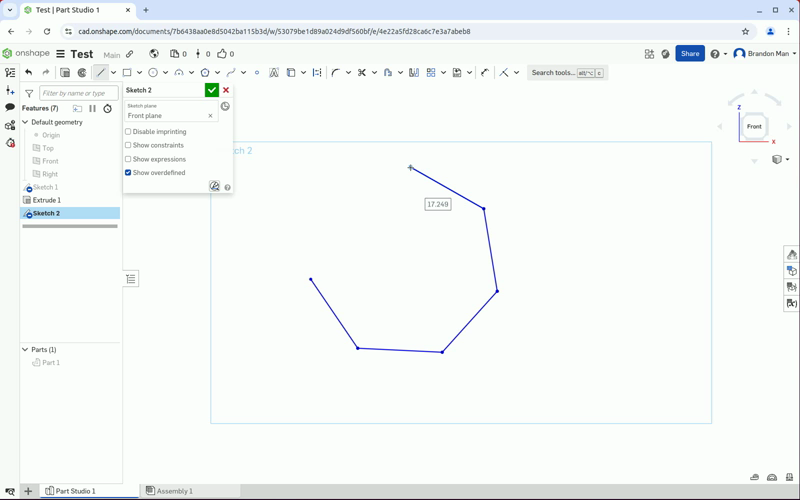
mouse_move(334, 198)
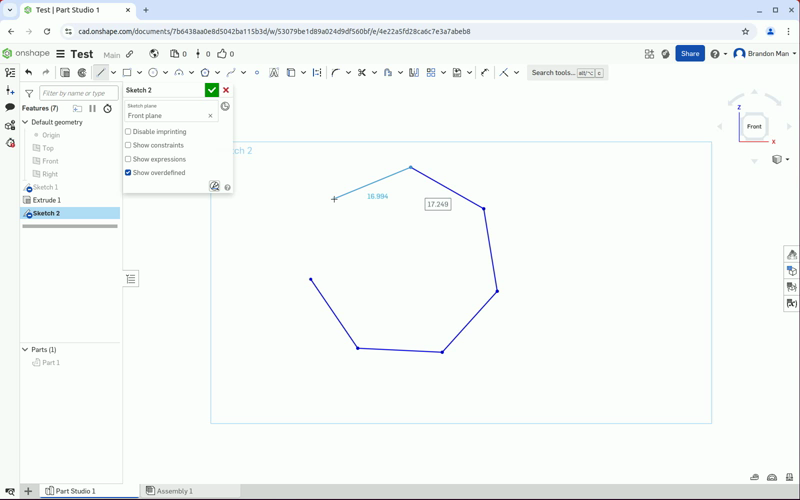
click(334, 198)
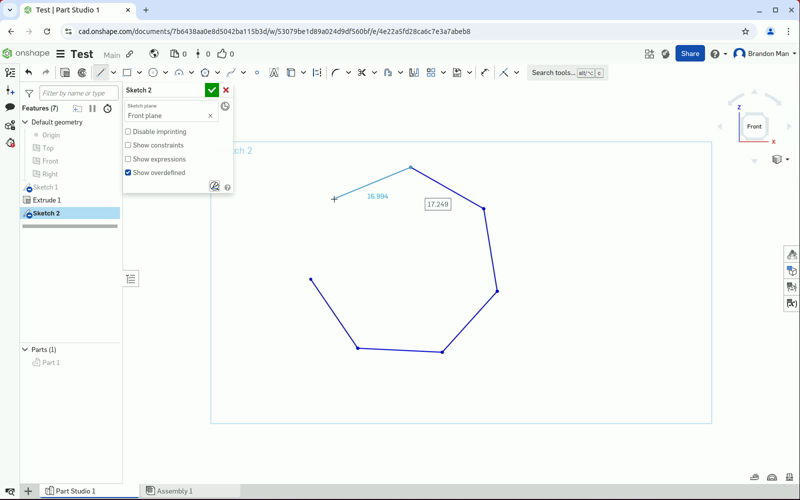
key_up(shift)
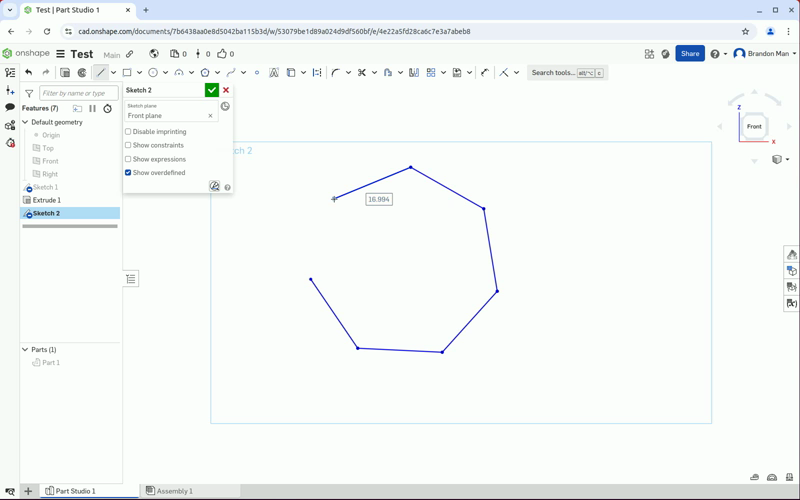
key_down(shift)
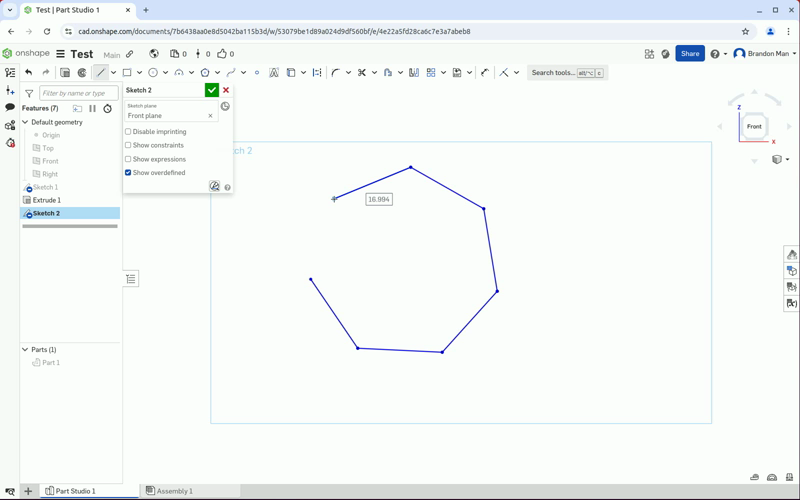
mouse_move(310, 279)
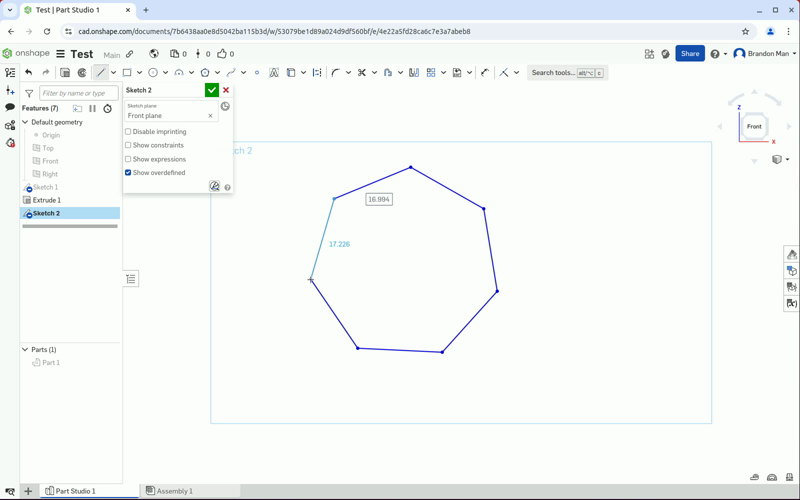
key_up(shift)
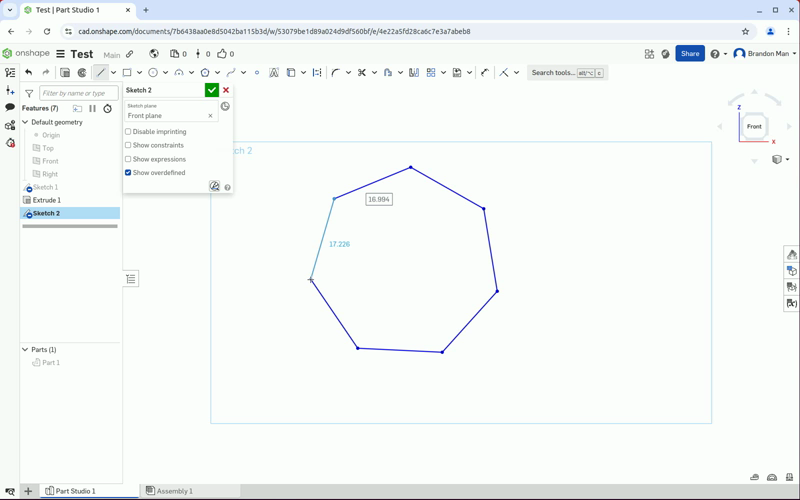
click(310, 279)
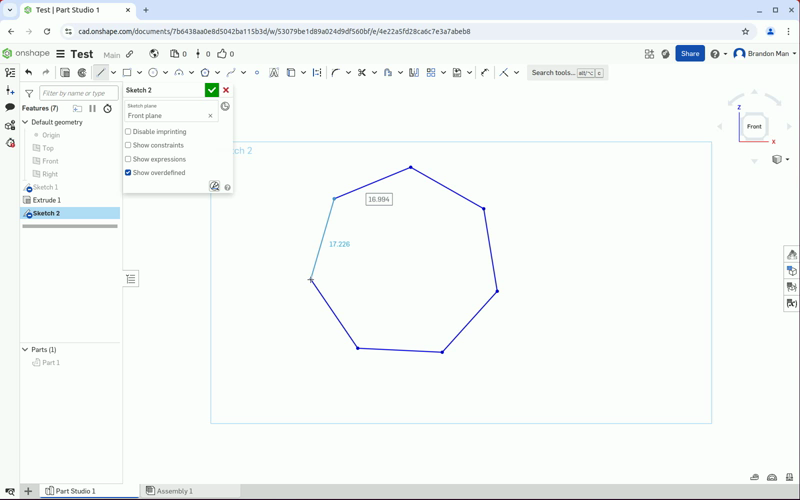
key(esc)
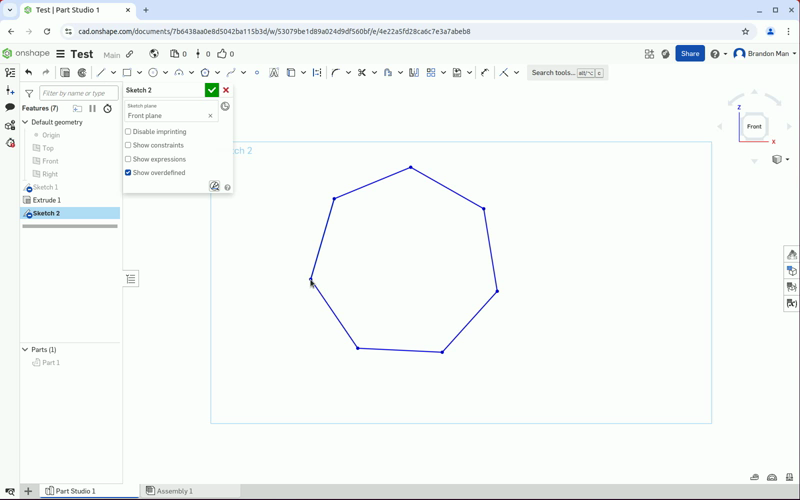
mouse_move(378, 279)
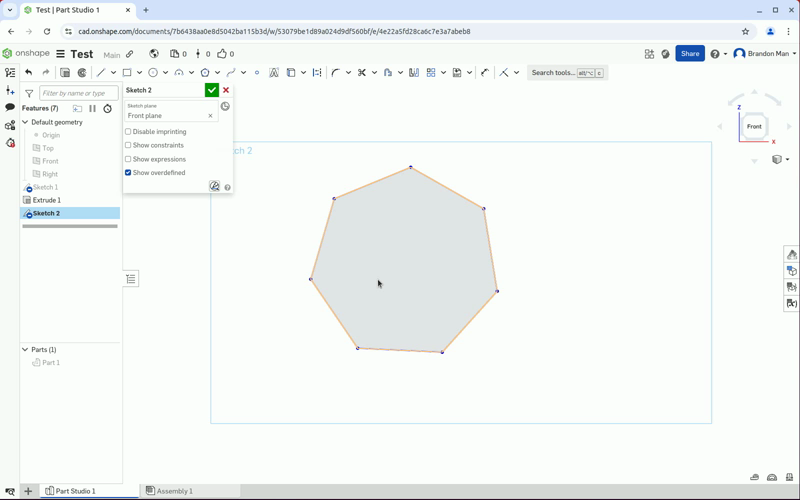
click(378, 279)
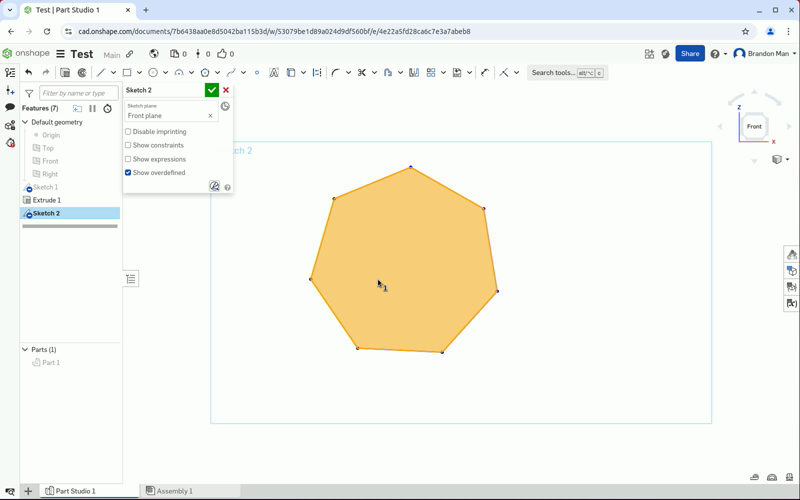
mouse_move(73, 352)
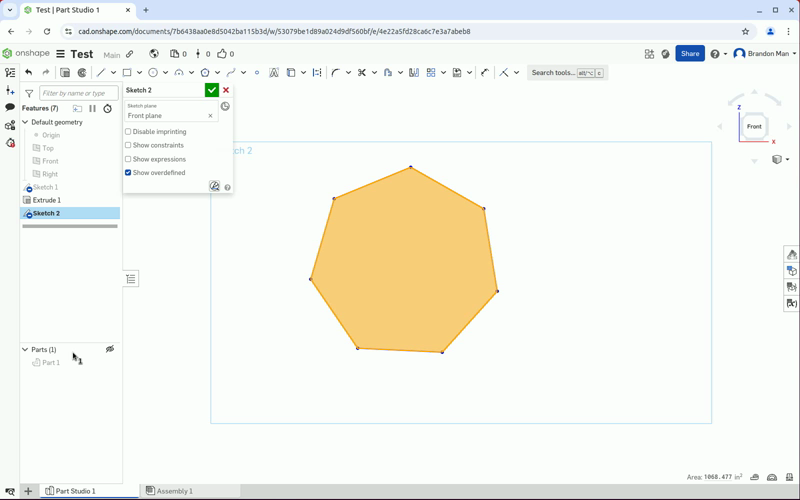
key(shift+y)
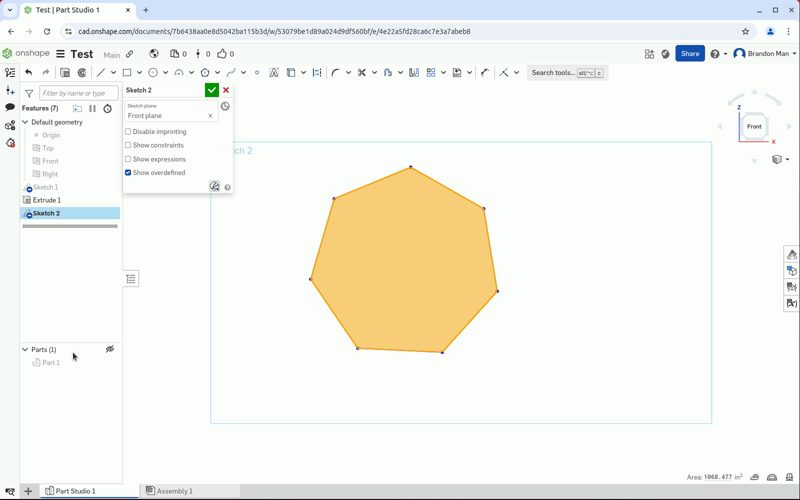
key(shift+e)
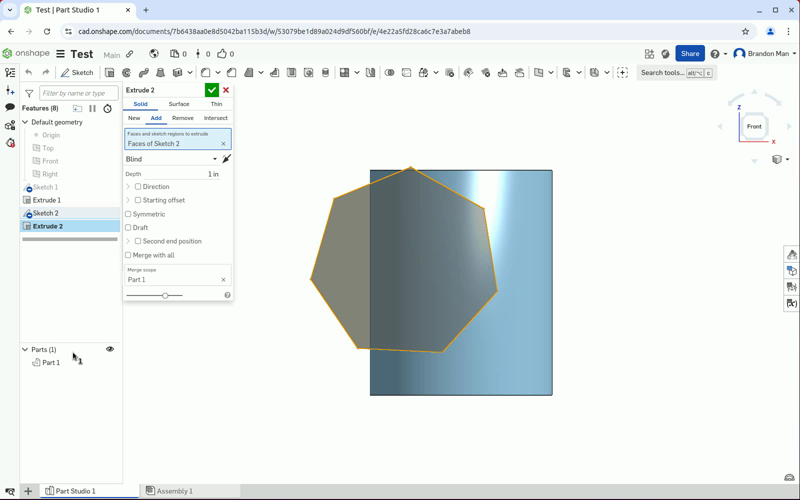
mouse_move(143, 106)
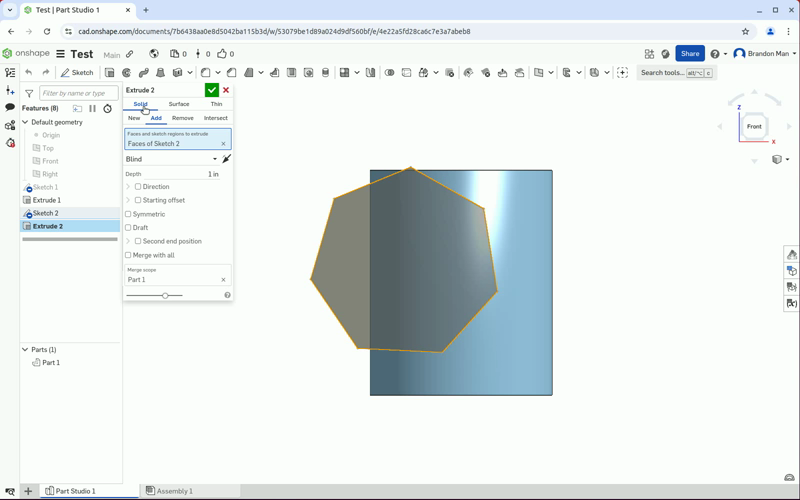
click(143, 106)
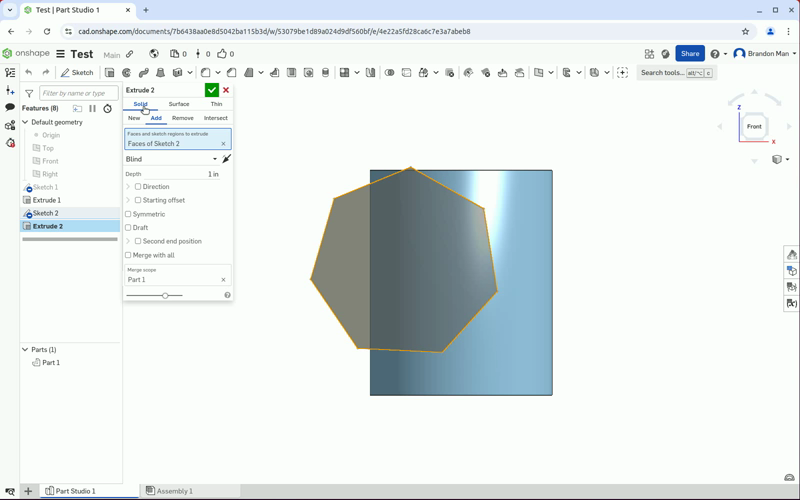
mouse_move(219, 120)
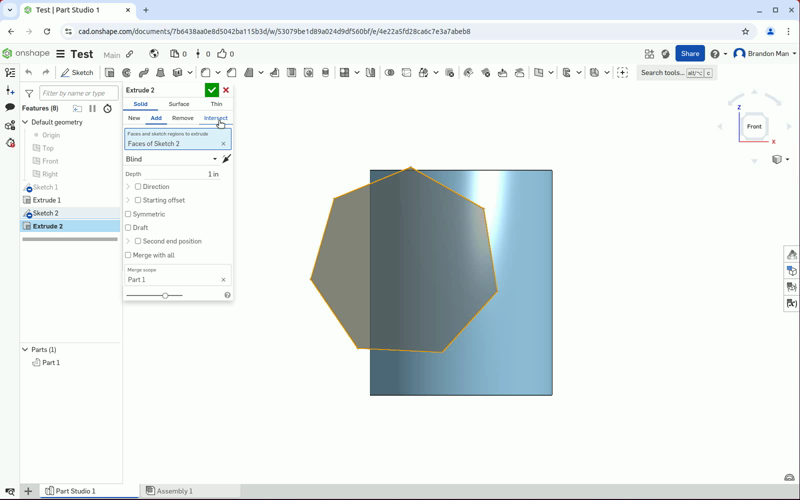
click(219, 120)
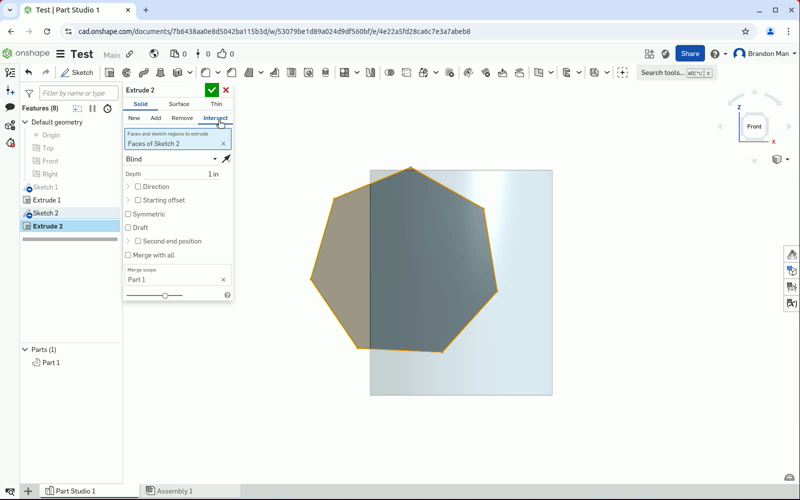
key(tab, 4)
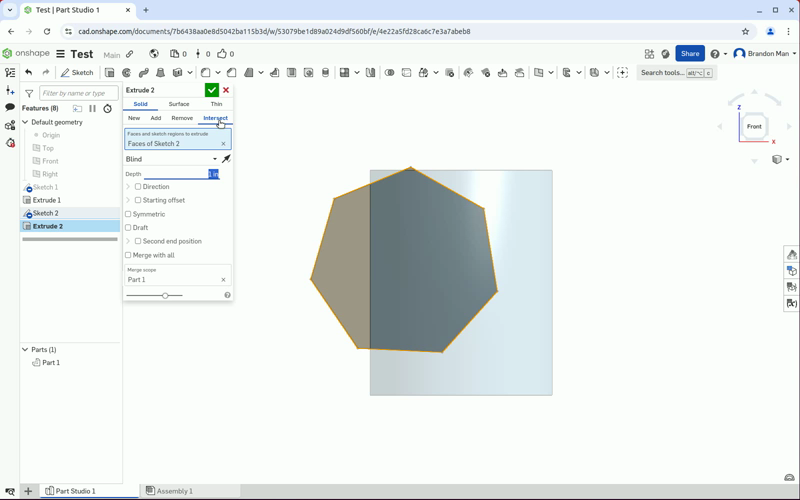
text(55.364)
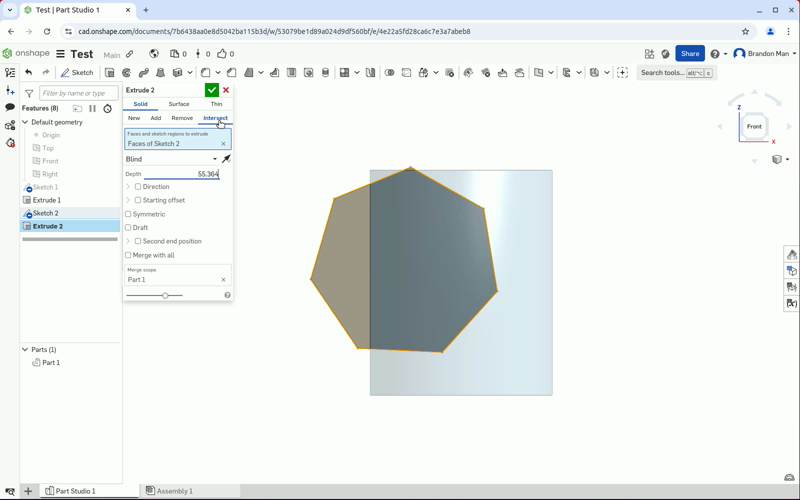
key(tab, 3)
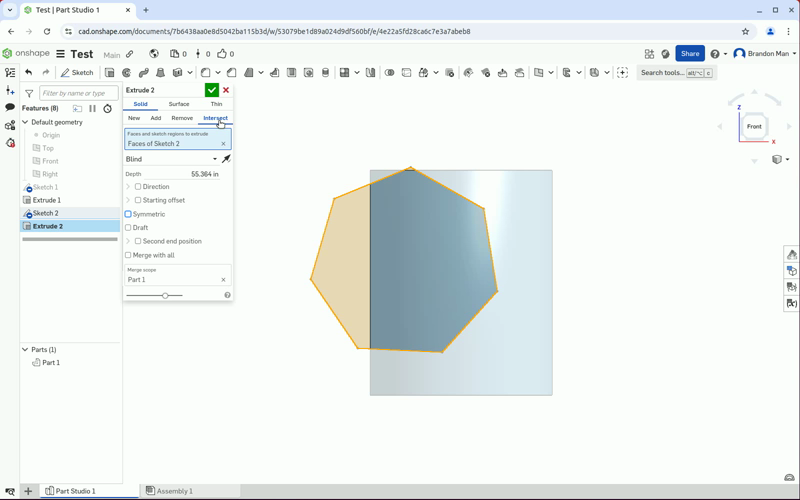
key(space)
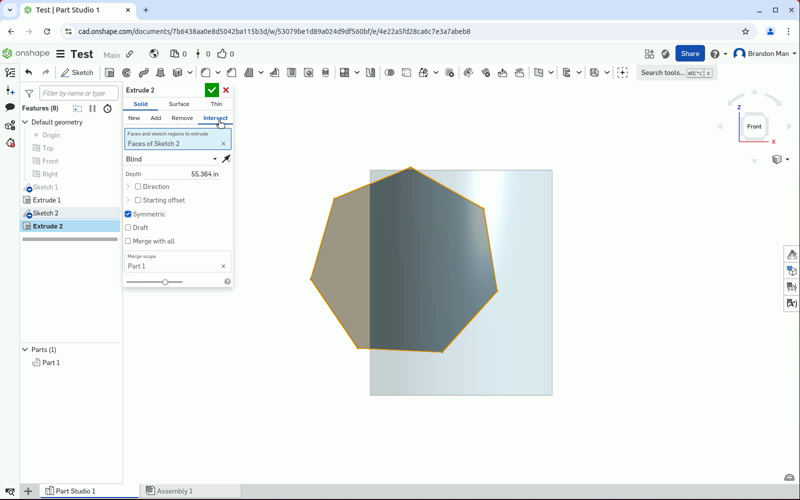
key(enter)
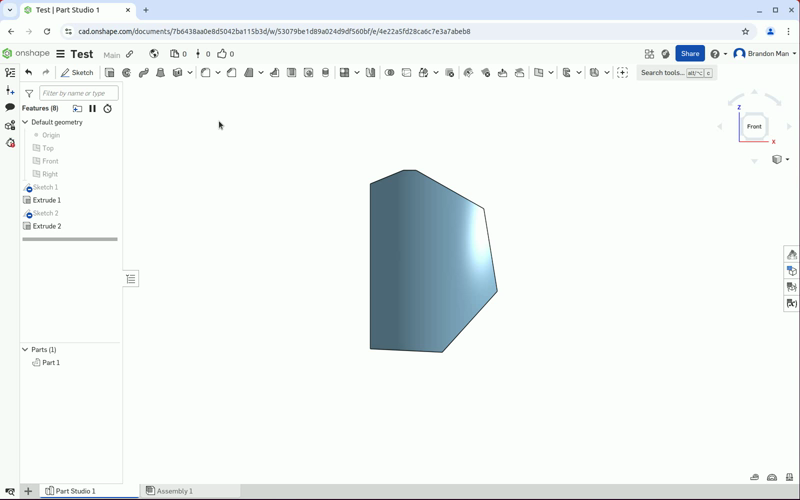
key(shift+h)
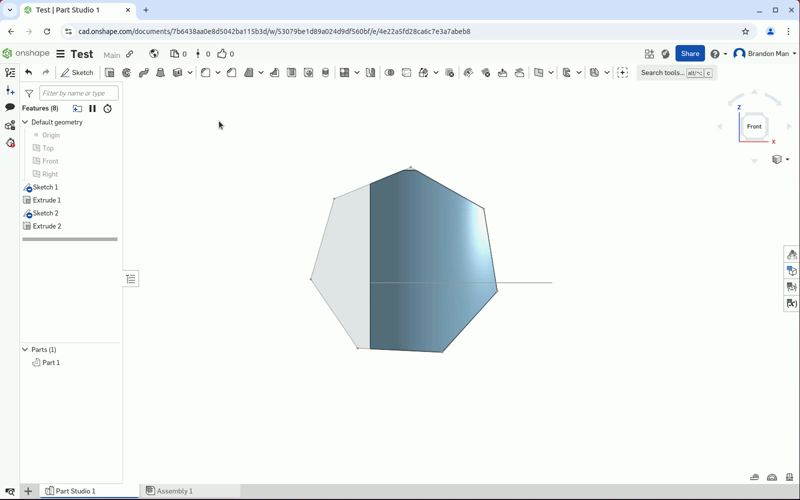
key(shift+h)
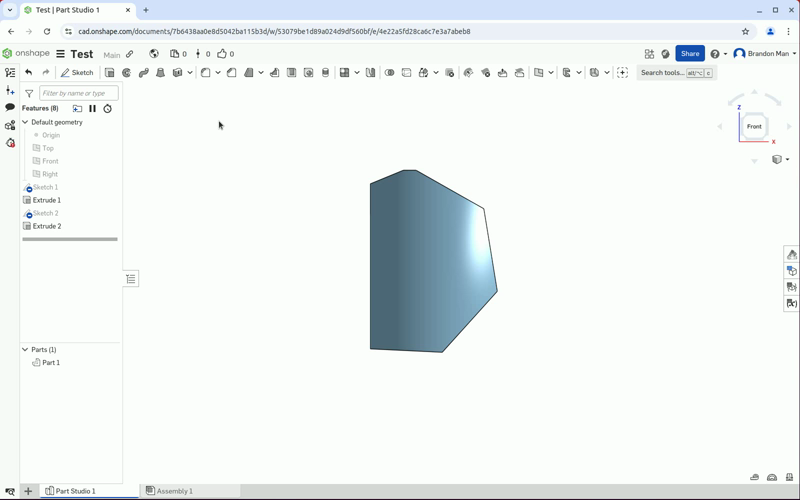
mouse_move(73, 189)
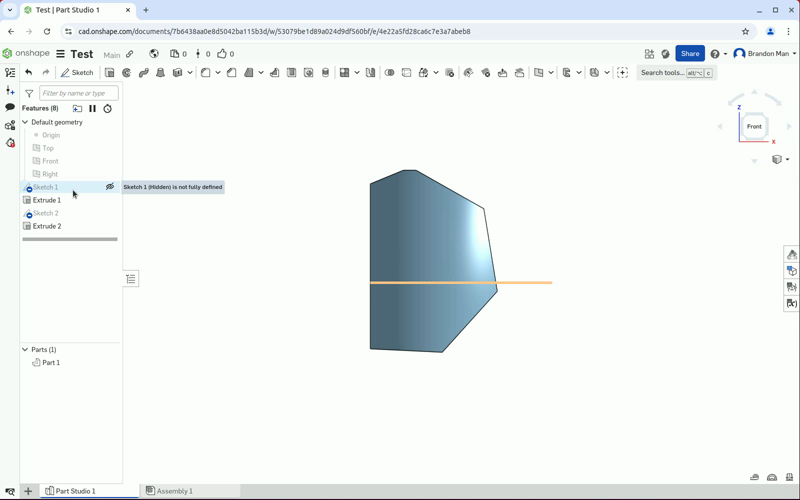
click(73, 189)
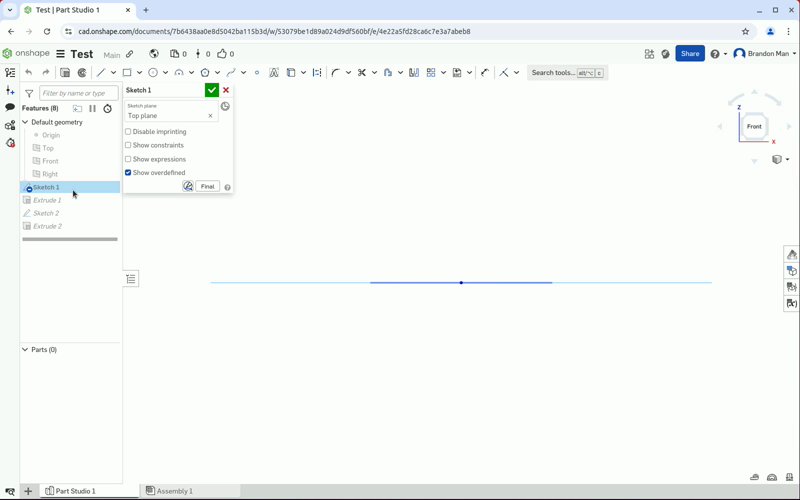
mouse_move(229, 92)
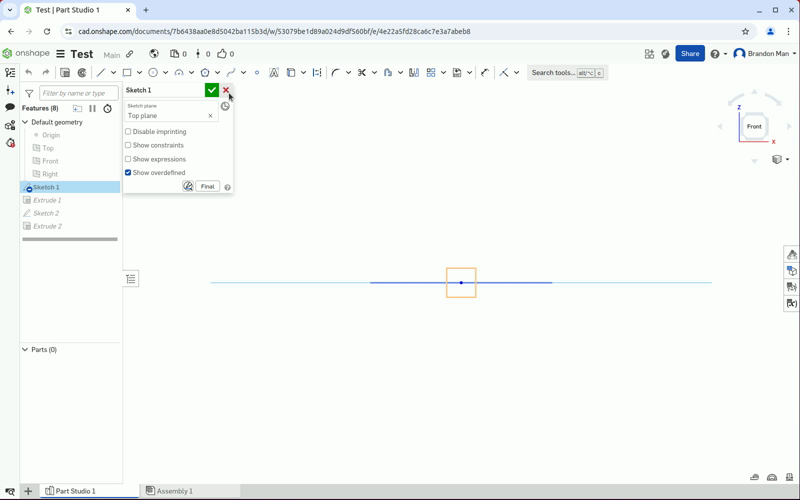
click(229, 92)
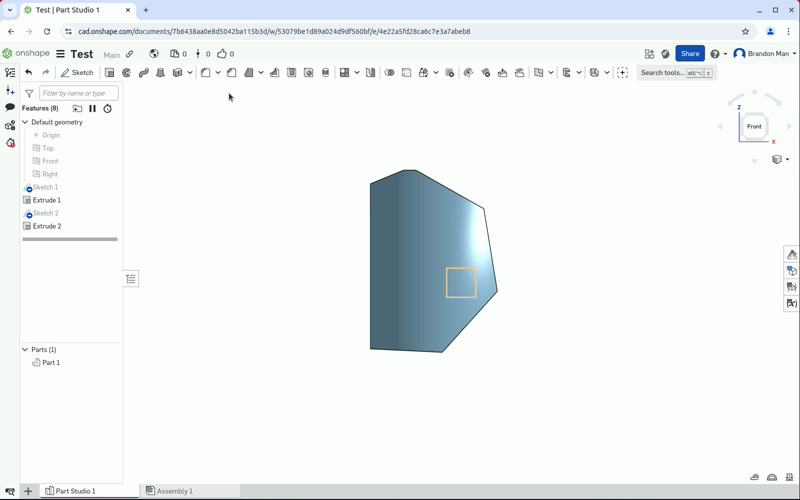
mouse_move(73, 352)
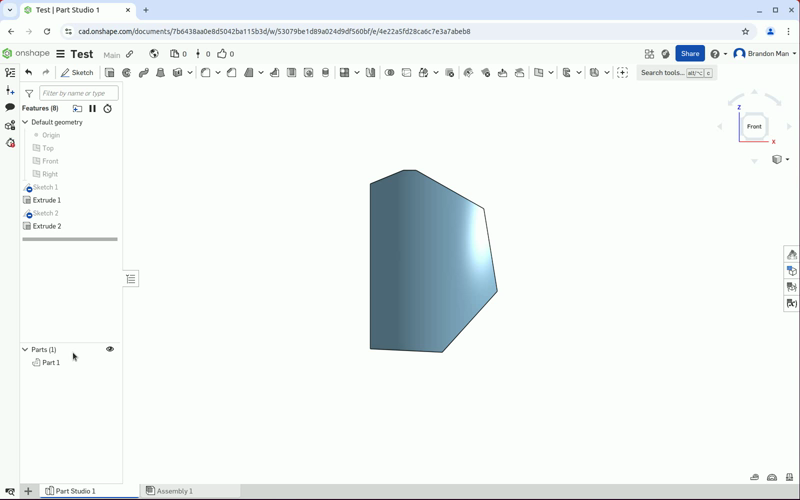
key(y)
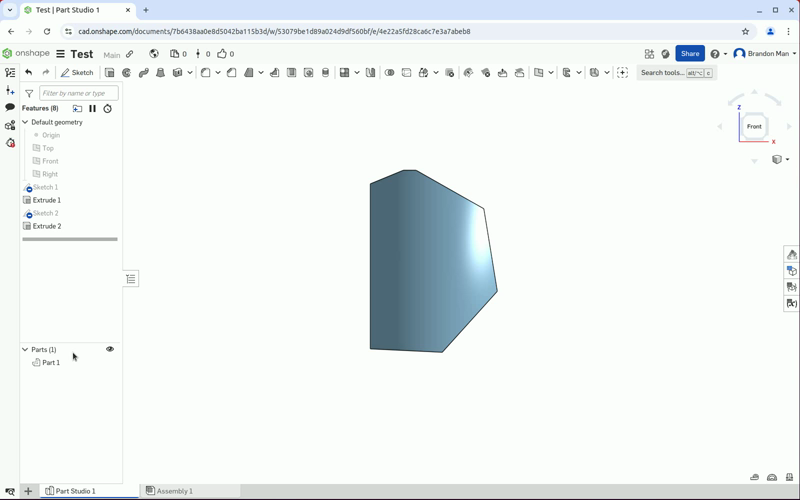
key(shift+p)
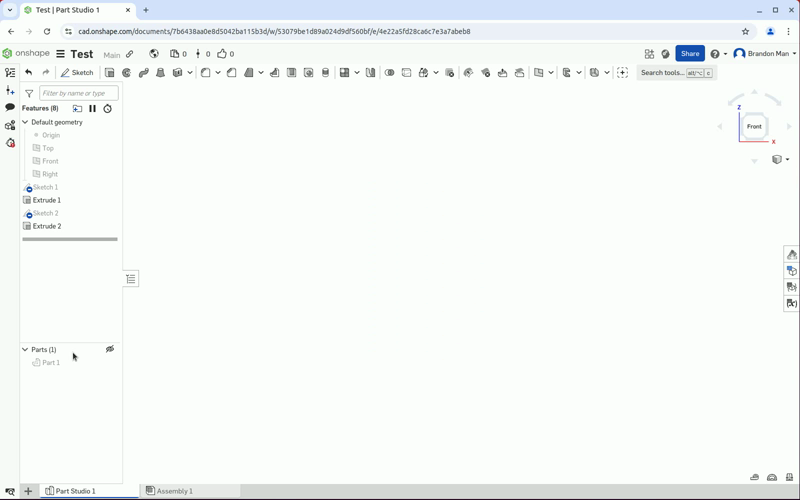
key(space)
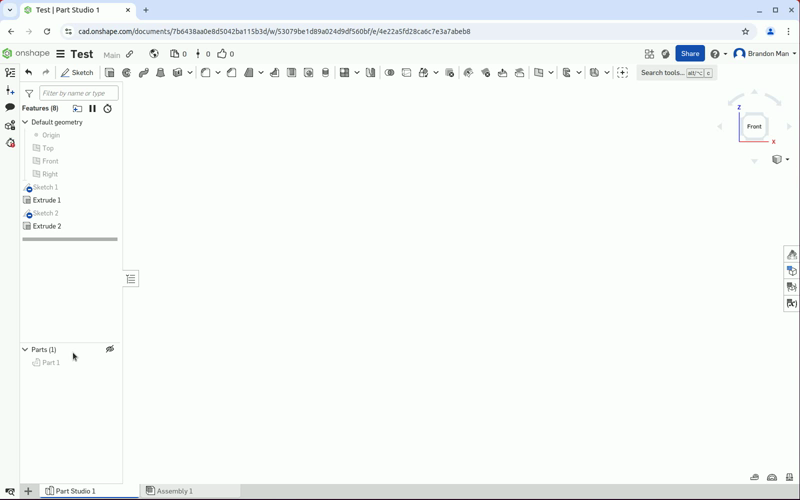
key_down(shift)
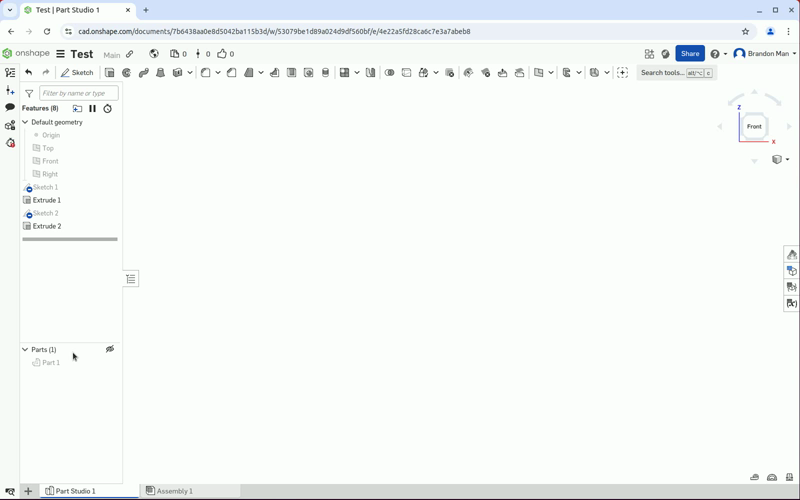
key(left)
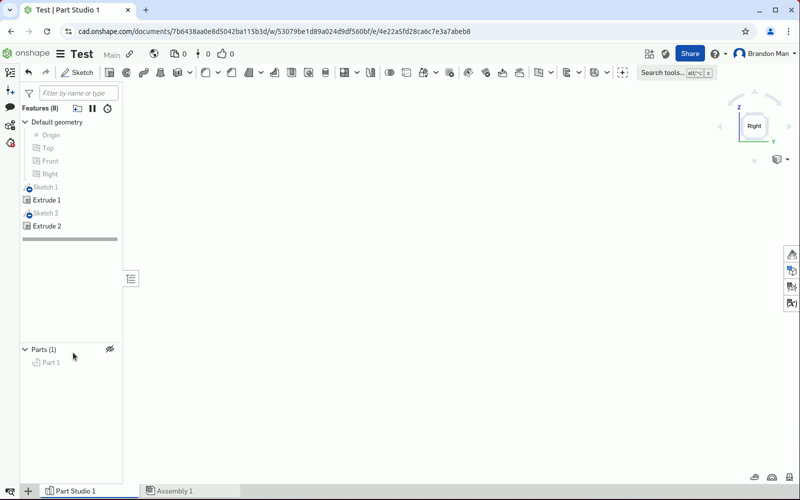
key_up(shift)
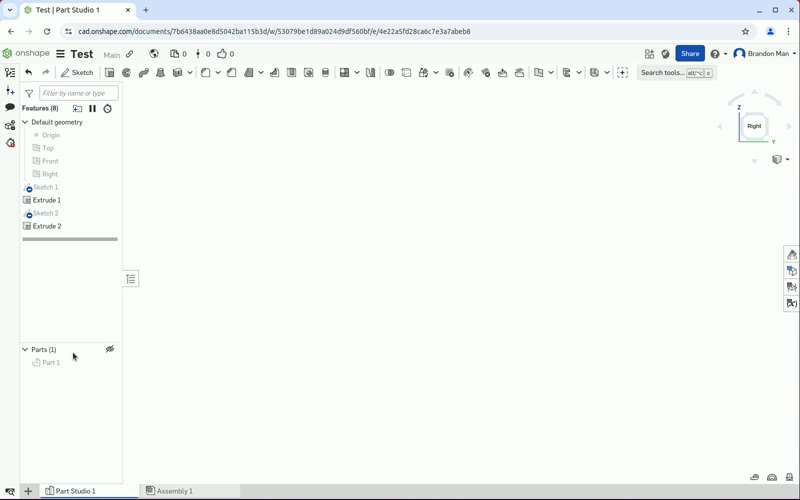
mouse_move(73, 352)
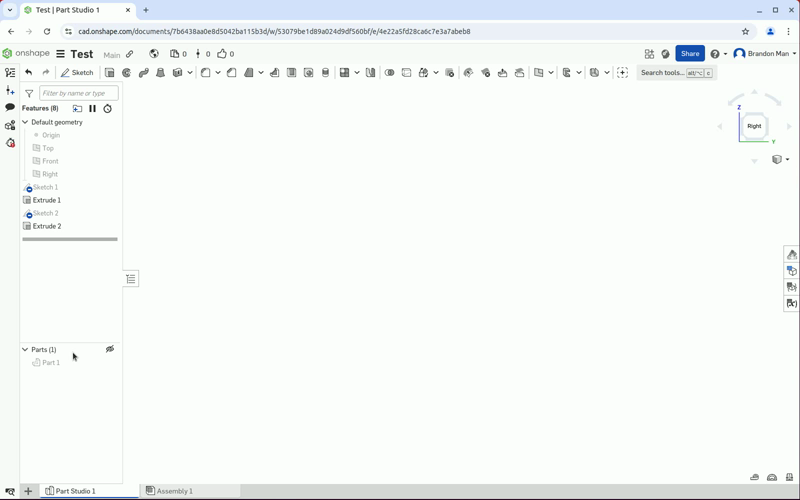
key(shift+y)
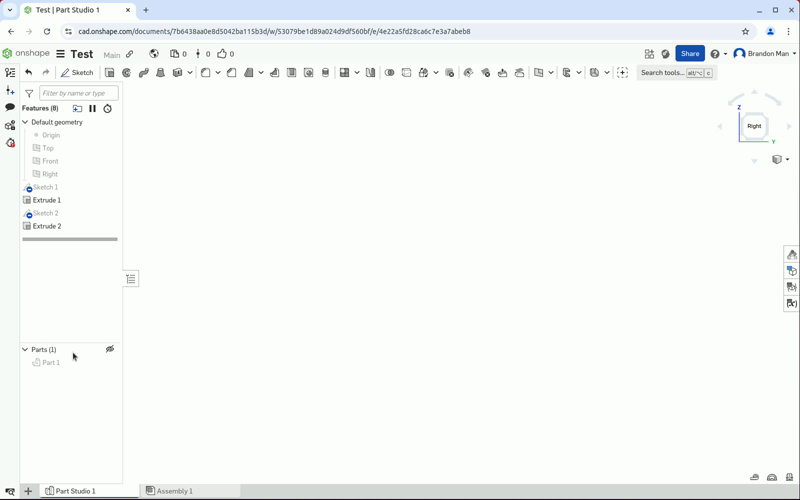
key(shift+s)
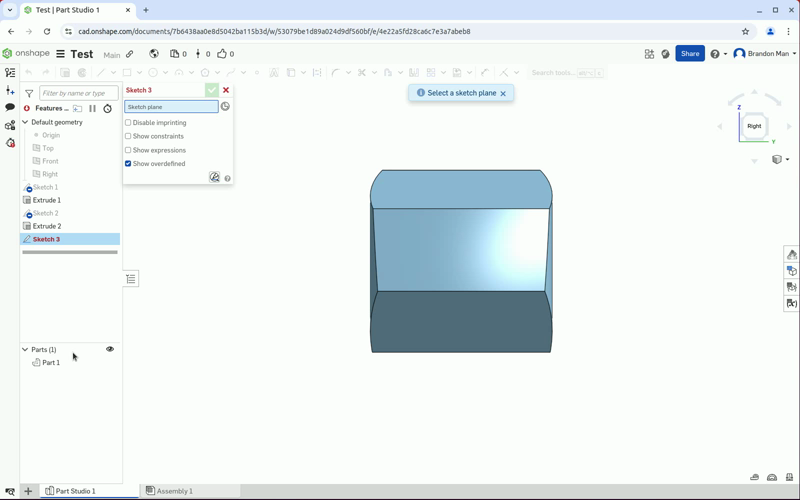
mouse_move(73, 176)
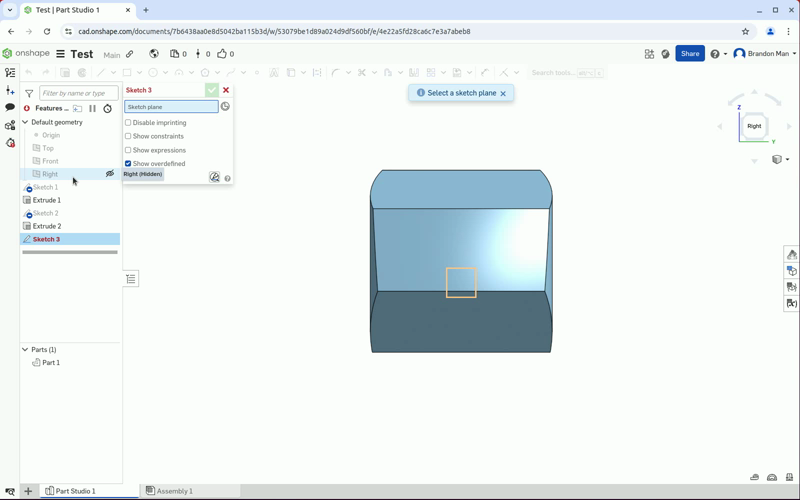
click(73, 176)
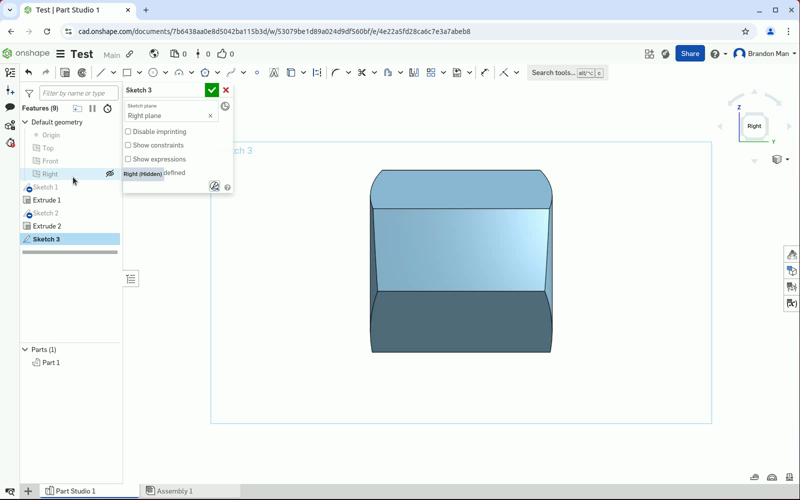
mouse_move(73, 352)
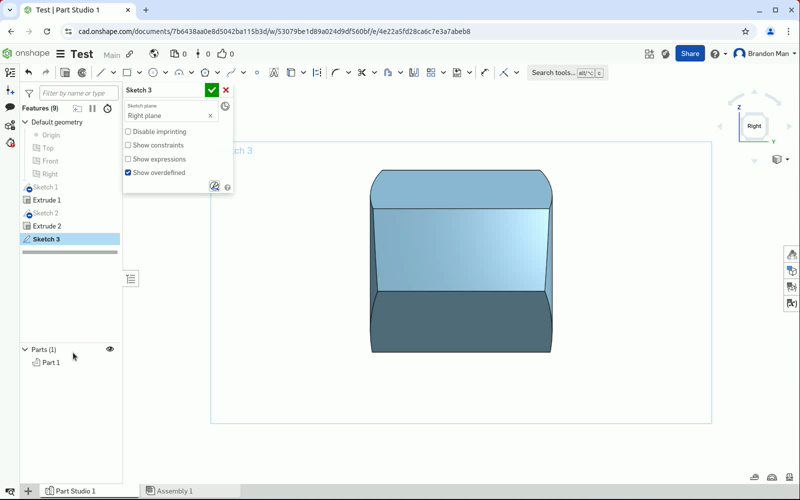
key(y)
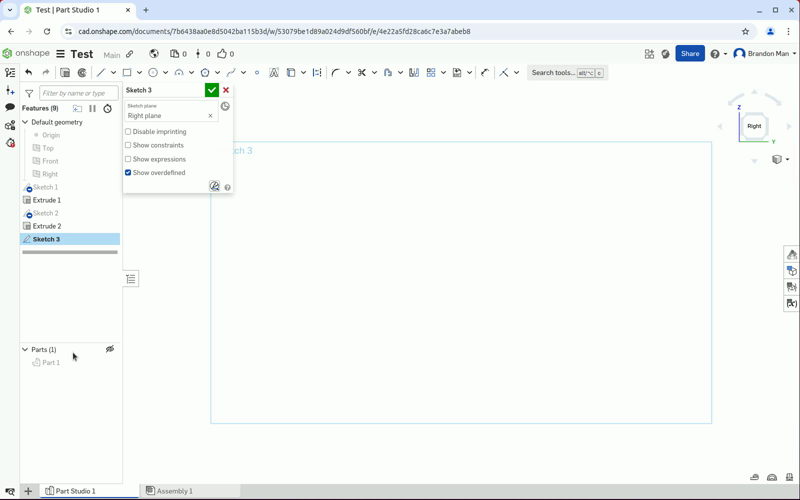
key(l)
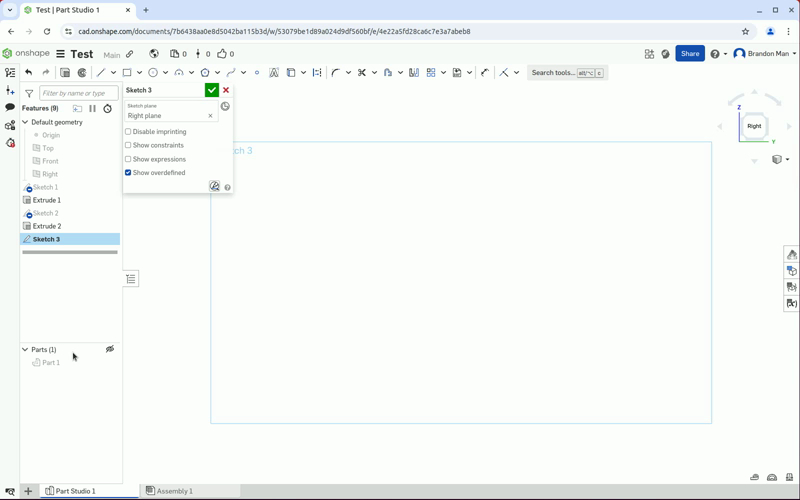
key_down(shift)
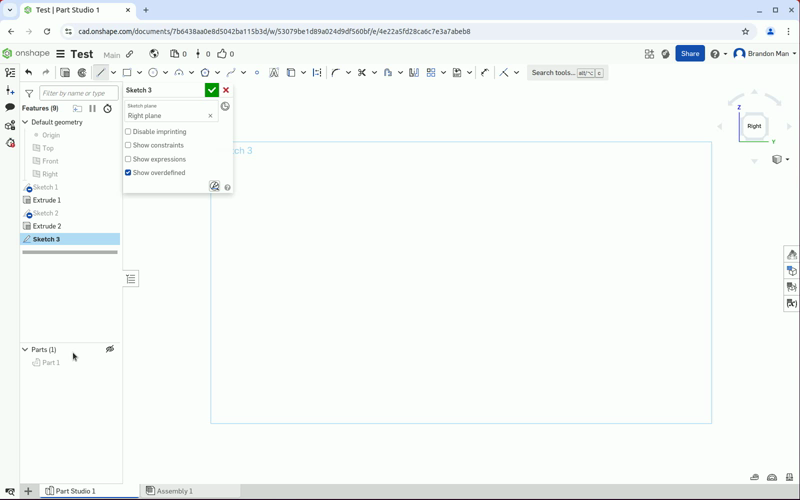
mouse_move(341, 312)
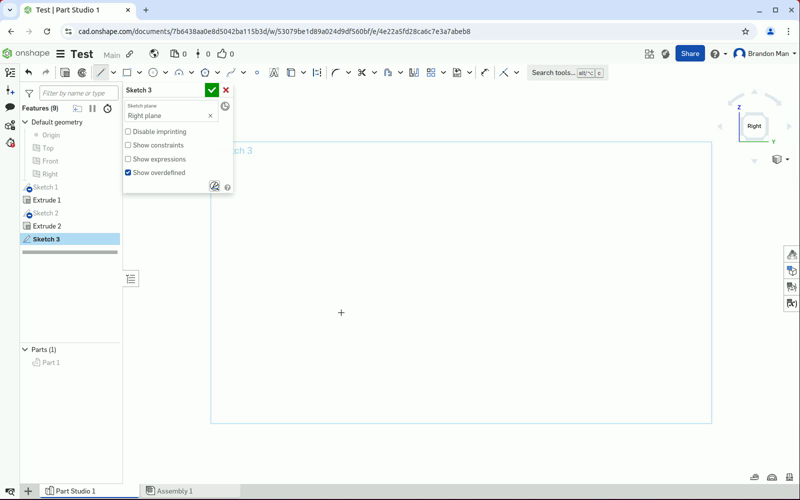
click(341, 312)
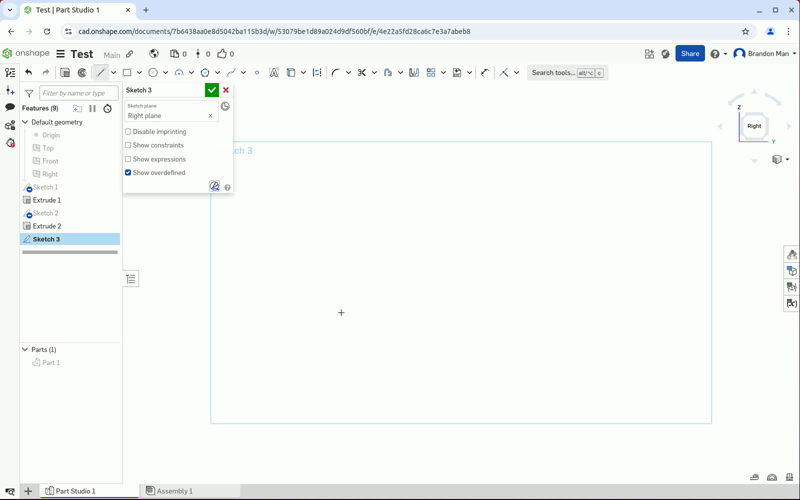
key_up(shift)
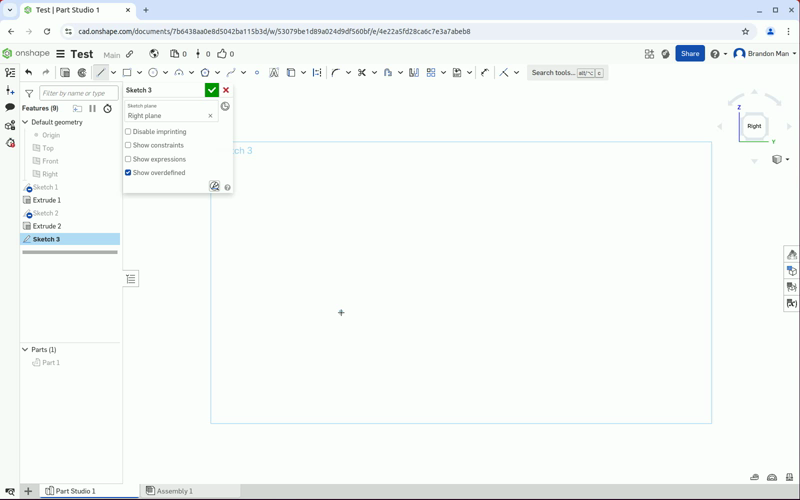
key_down(shift)
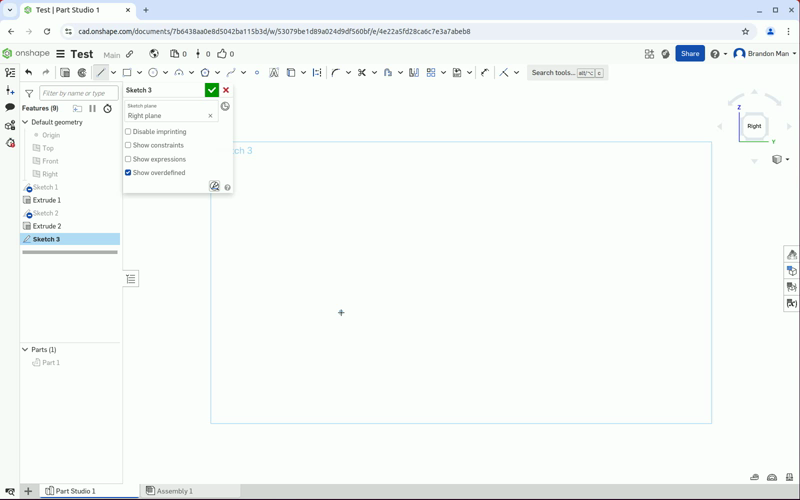
mouse_move(463, 343)
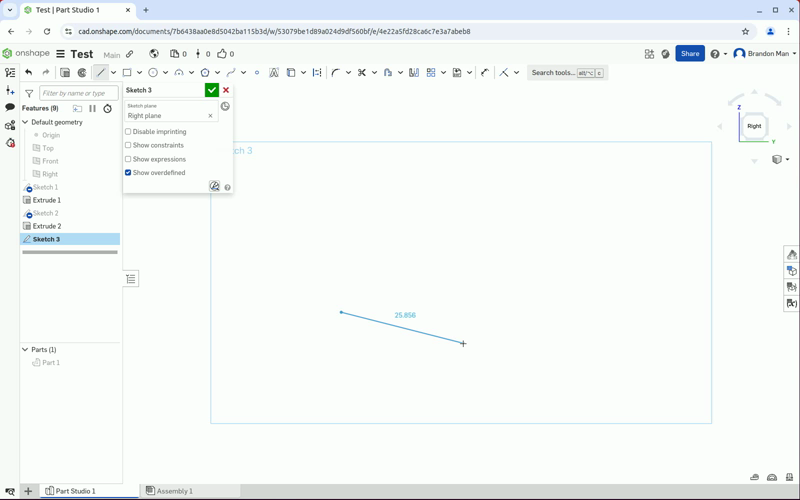
click(463, 343)
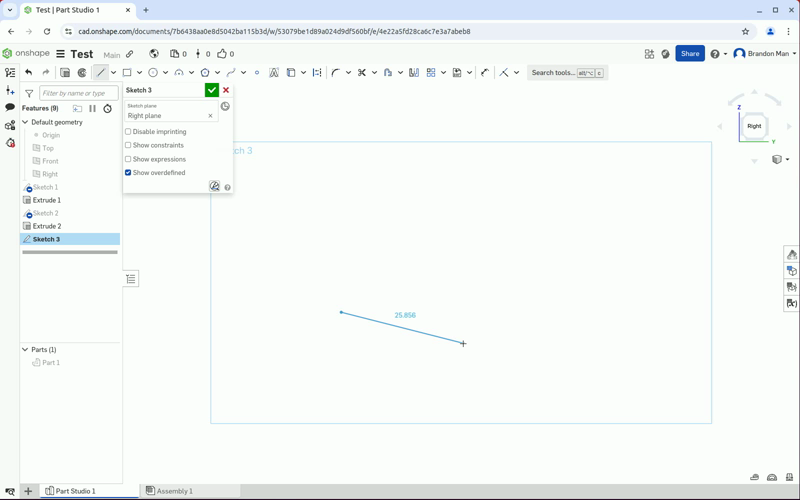
key_up(shift)
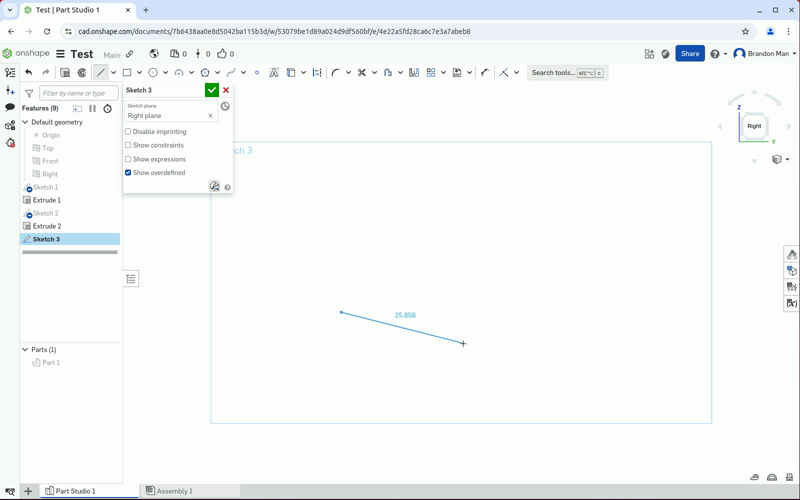
key_down(shift)
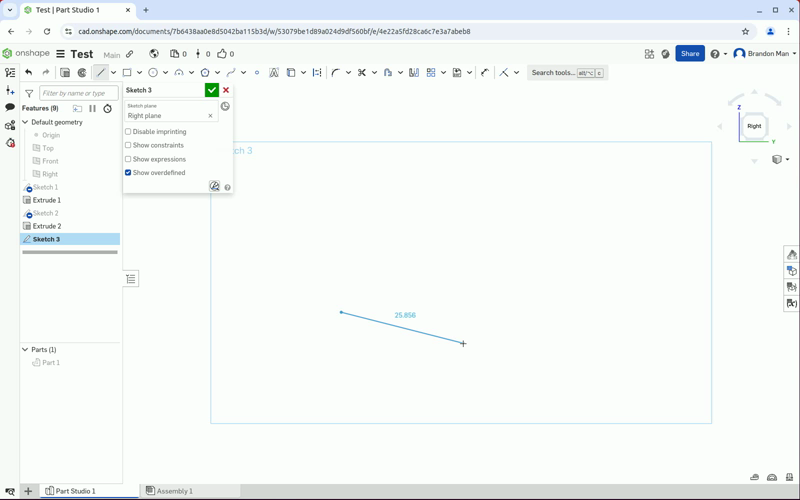
mouse_move(504, 270)
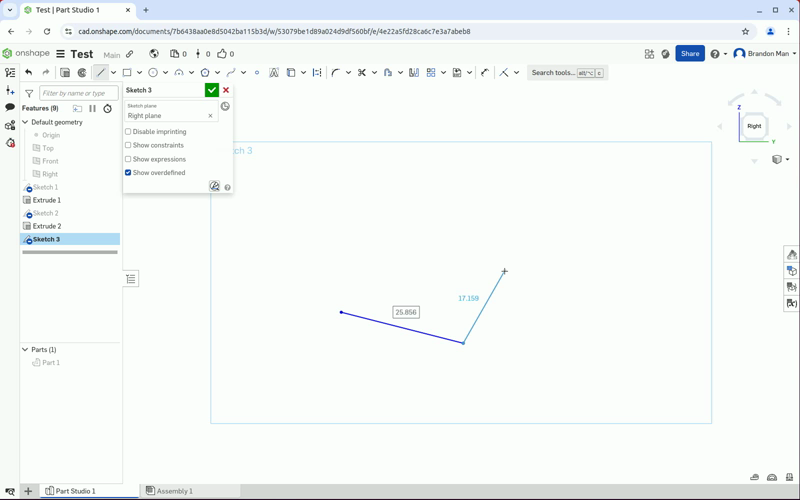
click(504, 270)
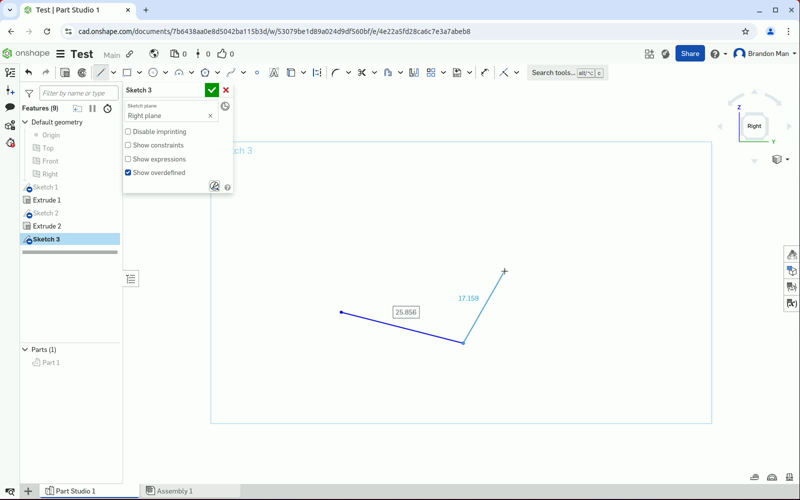
key_up(shift)
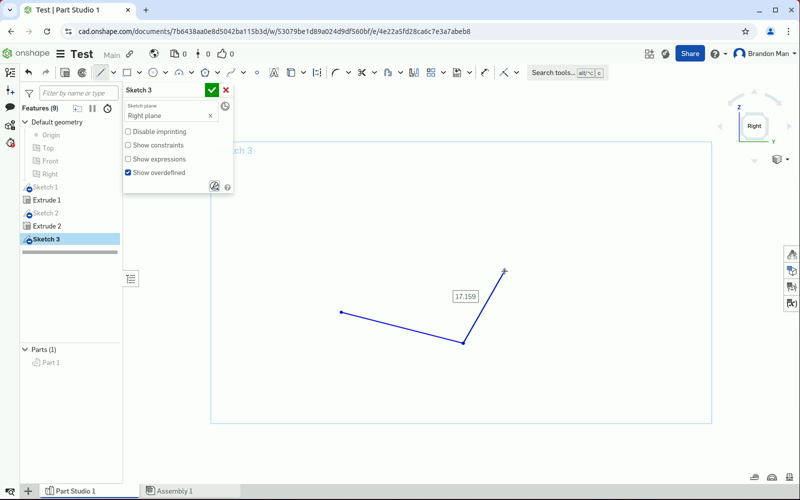
key_down(shift)
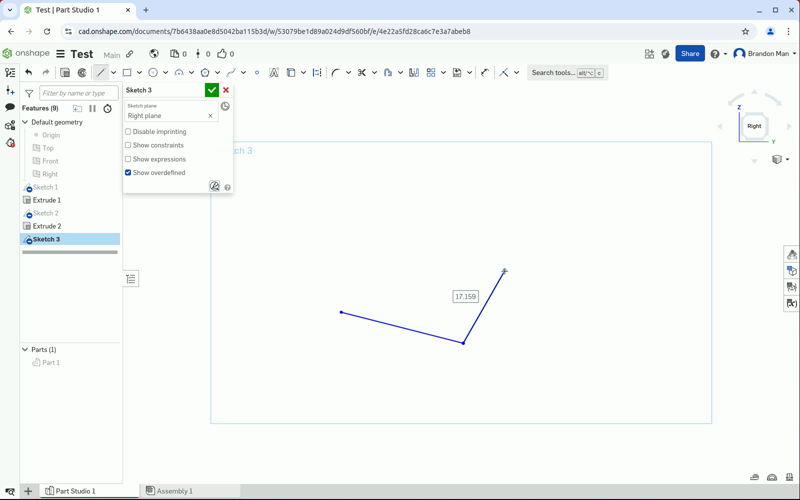
mouse_move(392, 191)
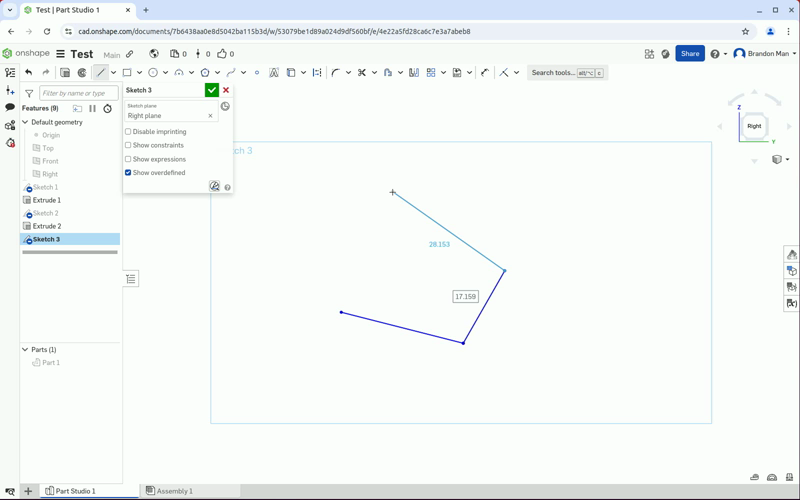
click(392, 191)
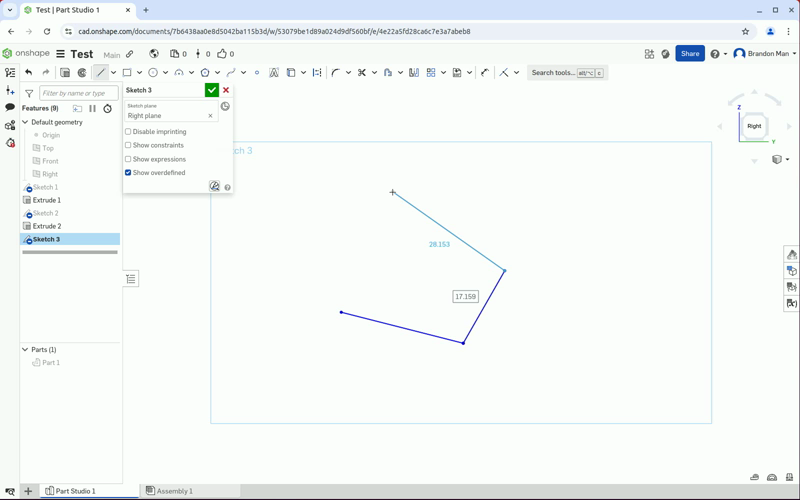
key_up(shift)
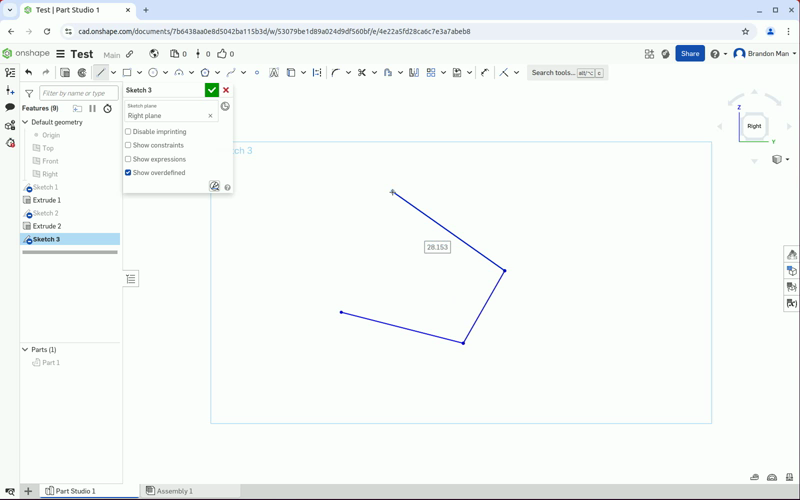
key_down(shift)
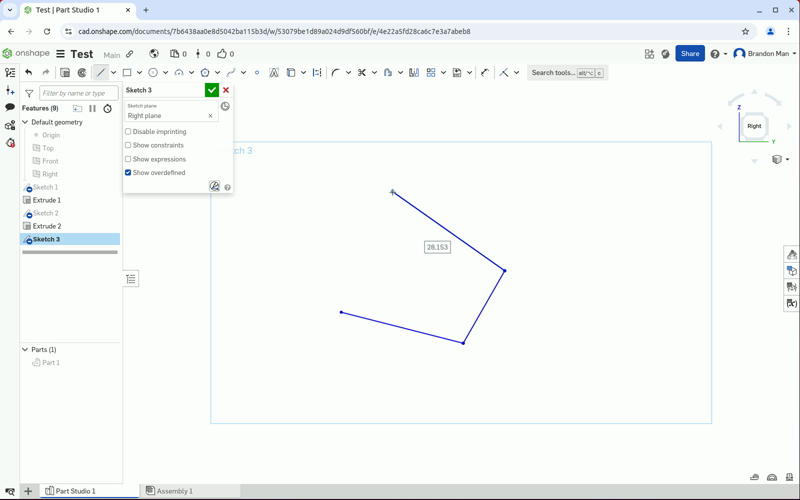
mouse_move(354, 255)
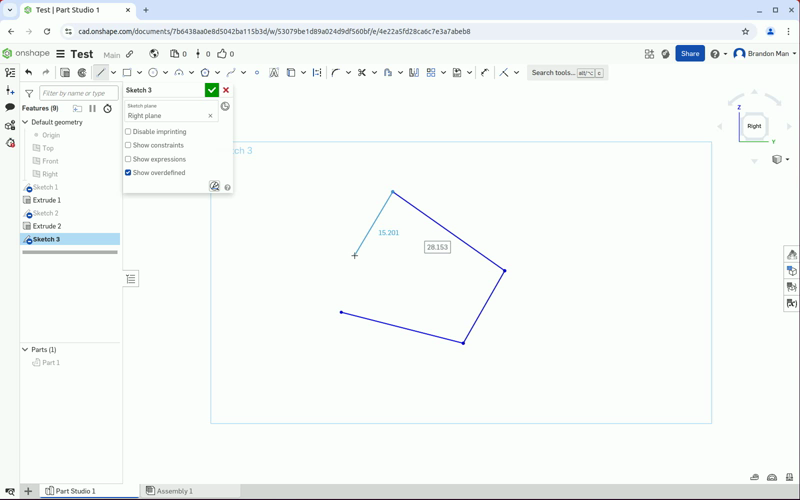
click(354, 255)
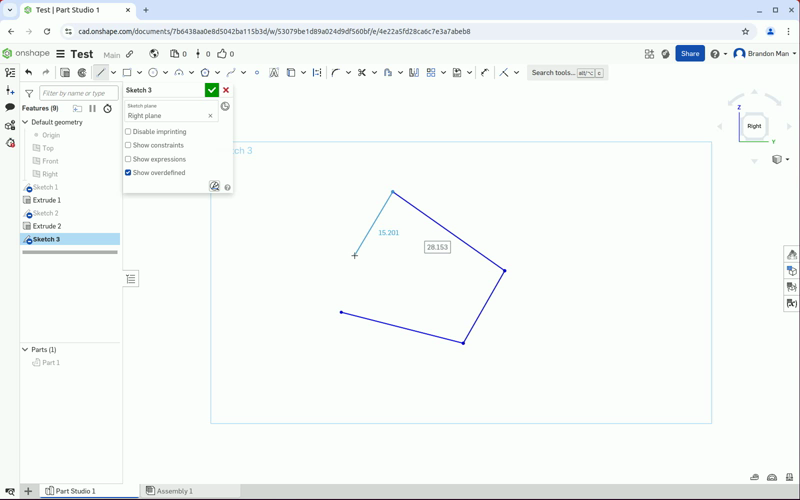
key_up(shift)
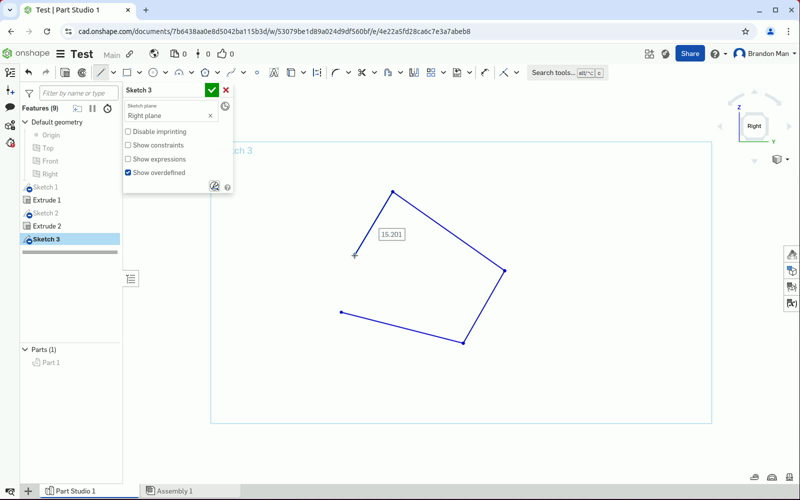
mouse_move(384, 255)
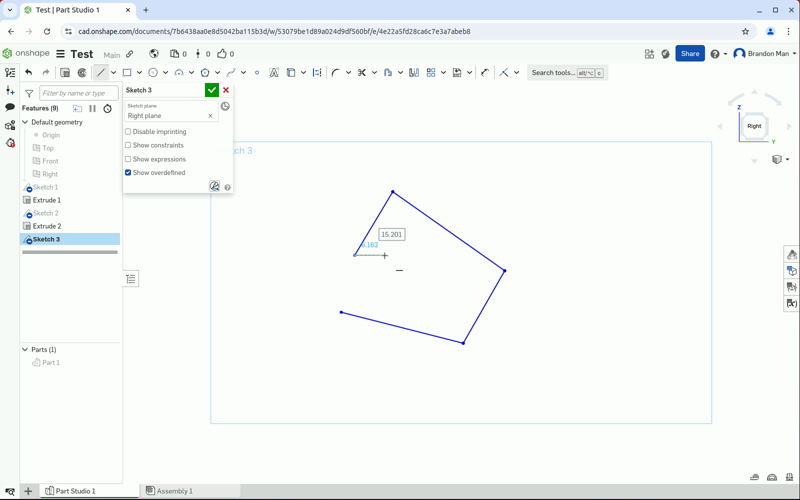
key_down(shift)
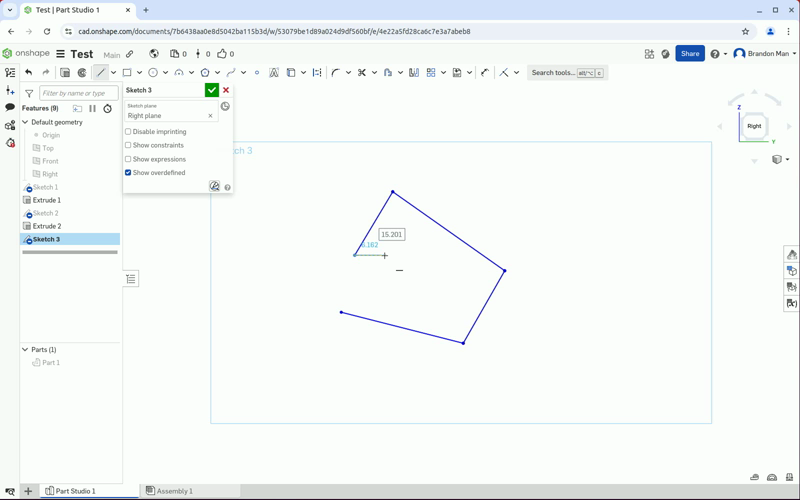
mouse_move(341, 312)
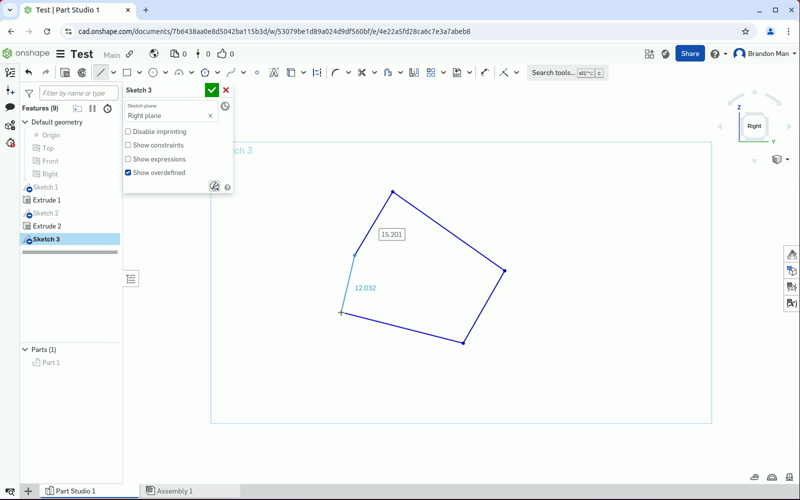
key_up(shift)
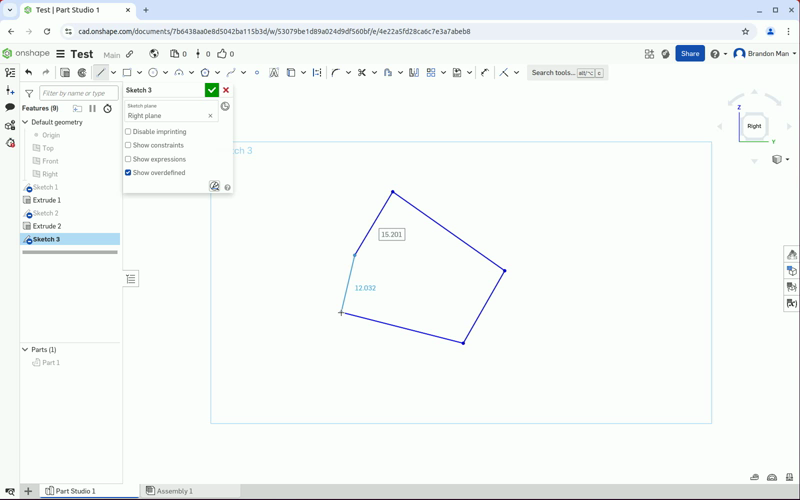
click(341, 312)
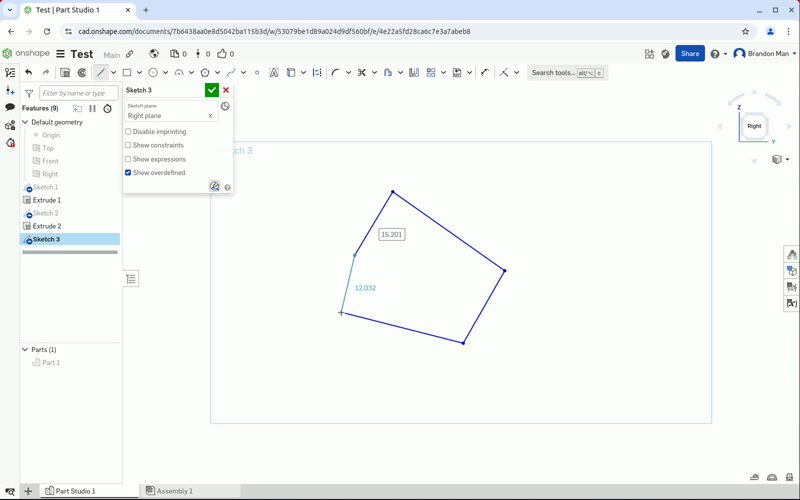
key(esc)
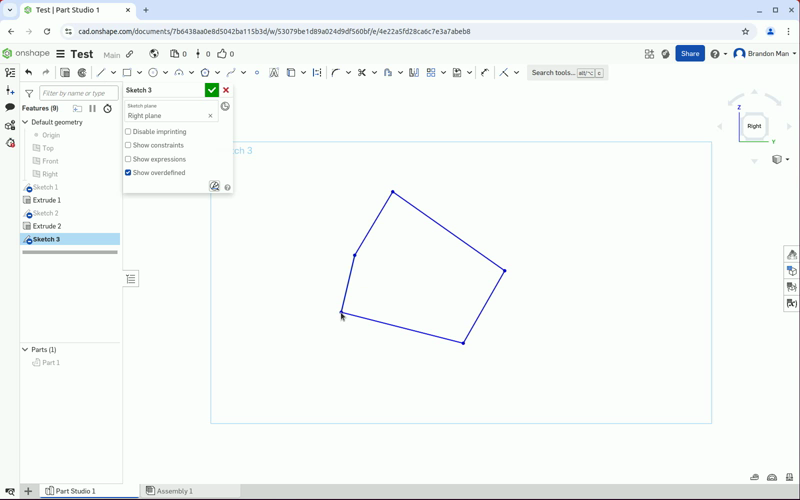
mouse_move(413, 286)
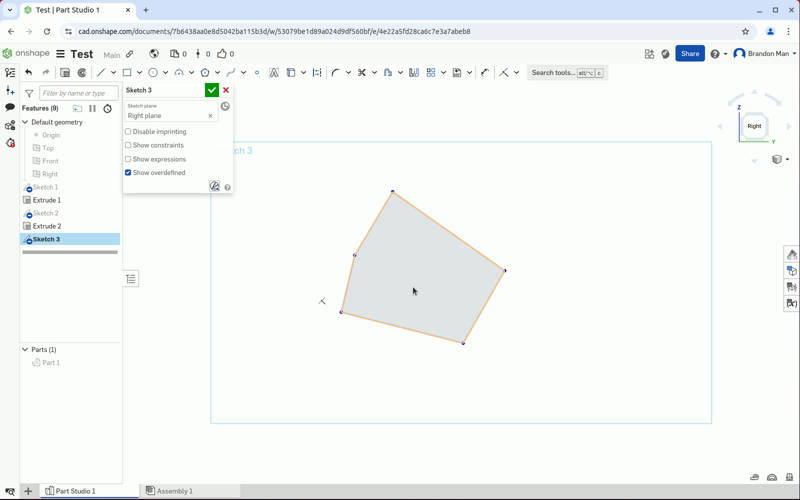
click(413, 286)
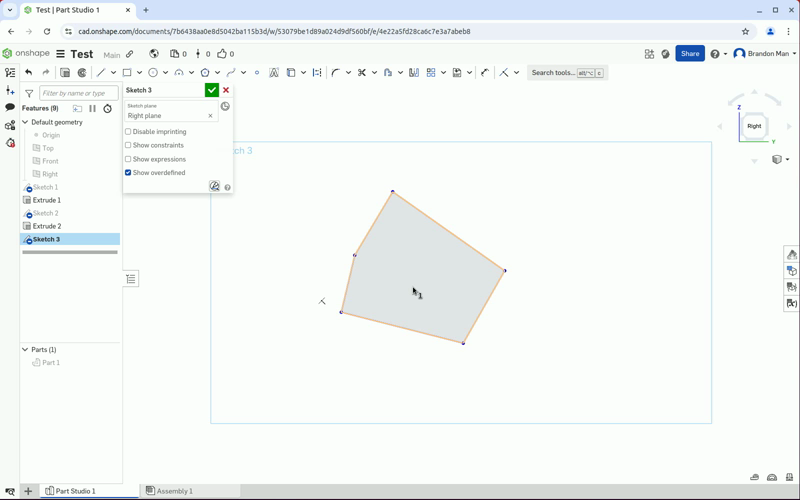
mouse_move(73, 352)
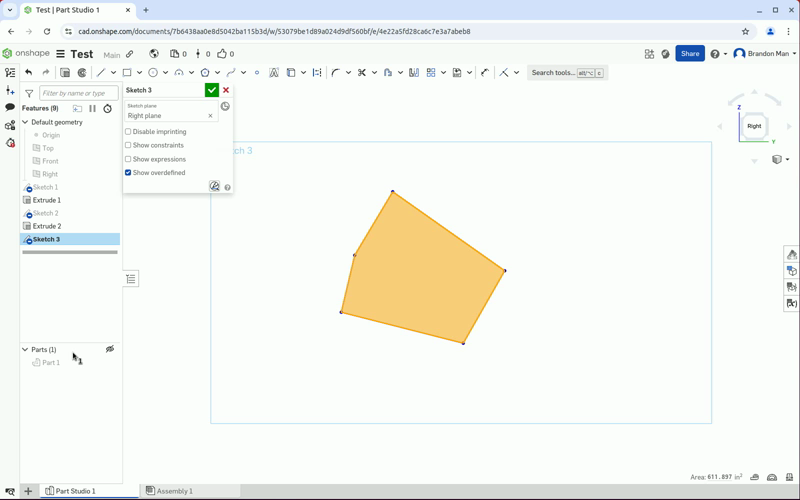
key(shift+y)
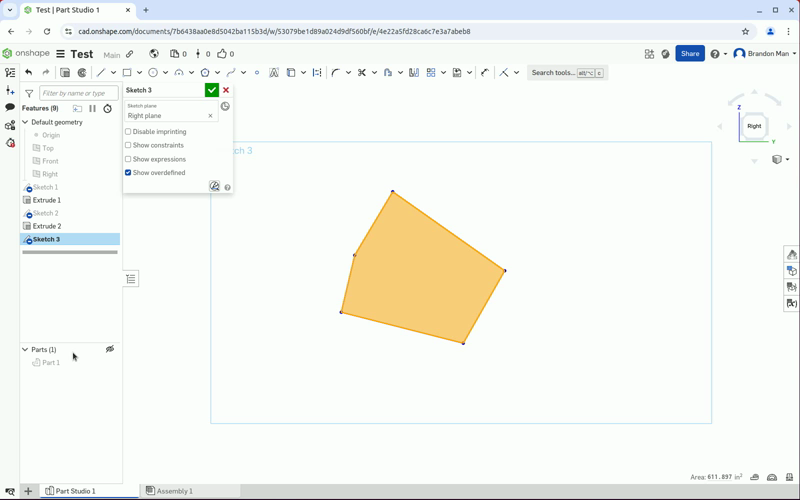
key(shift+e)
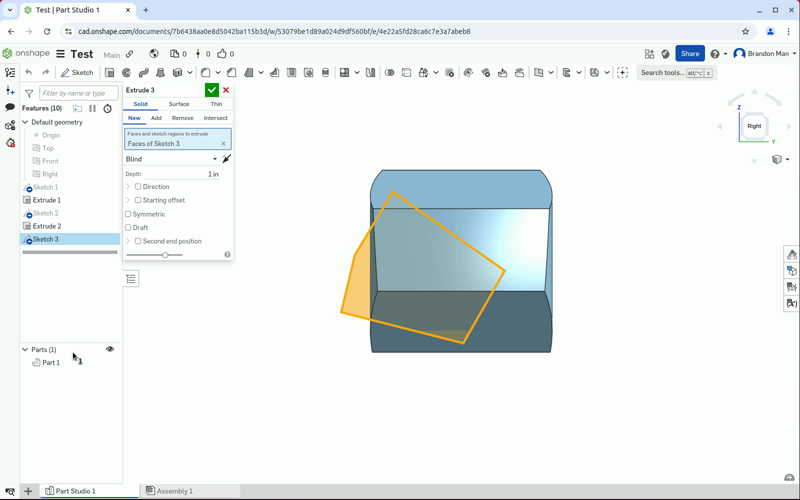
mouse_move(143, 106)
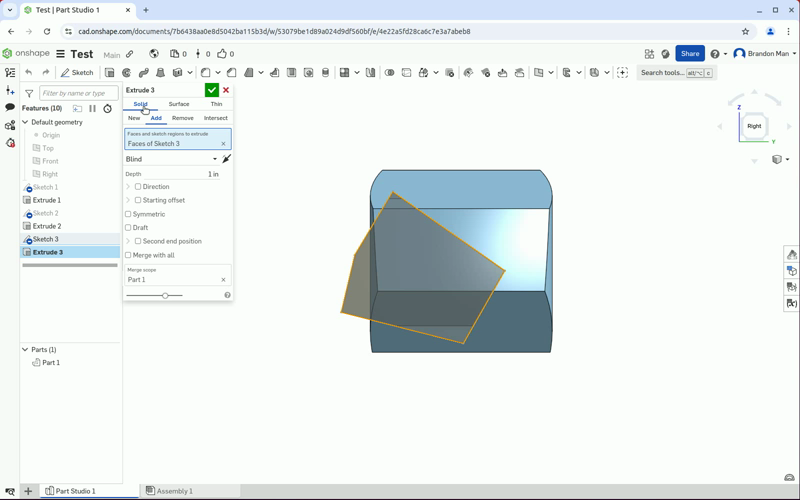
click(143, 106)
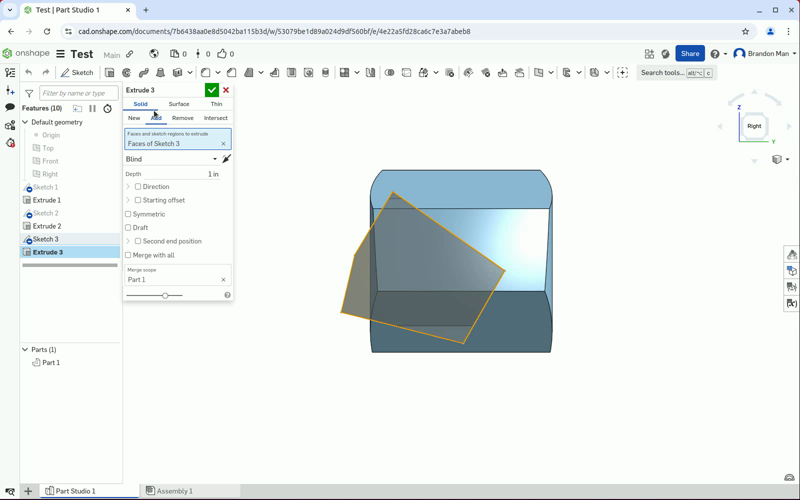
mouse_move(186, 120)
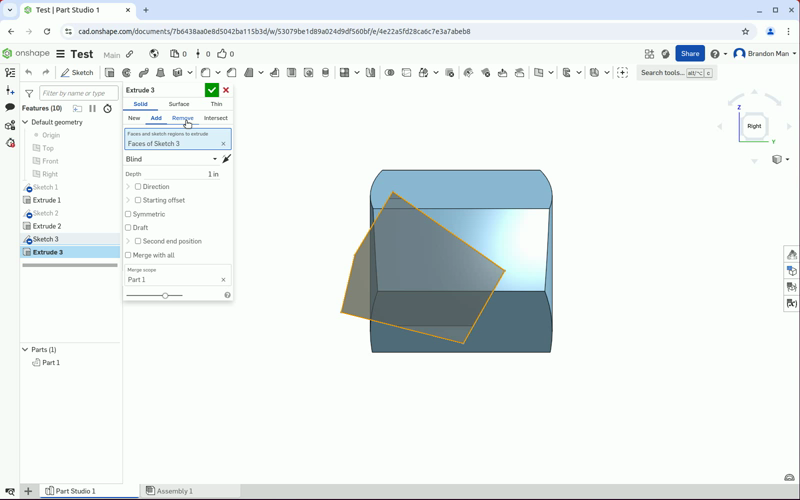
click(186, 120)
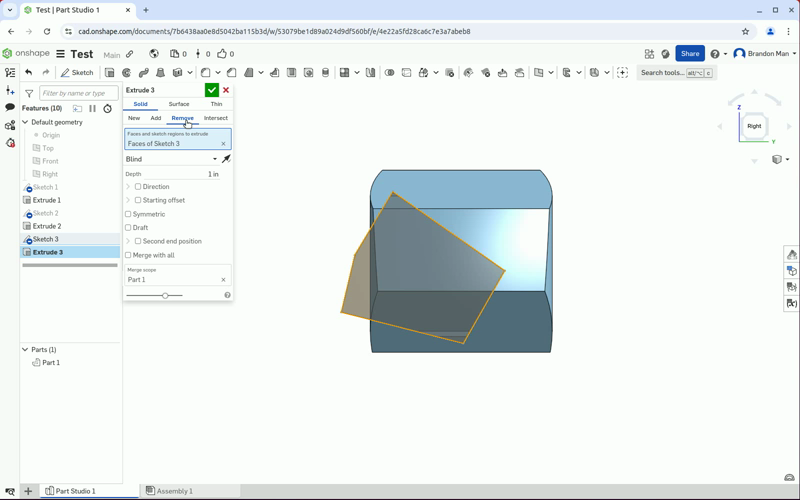
key(tab, 4)
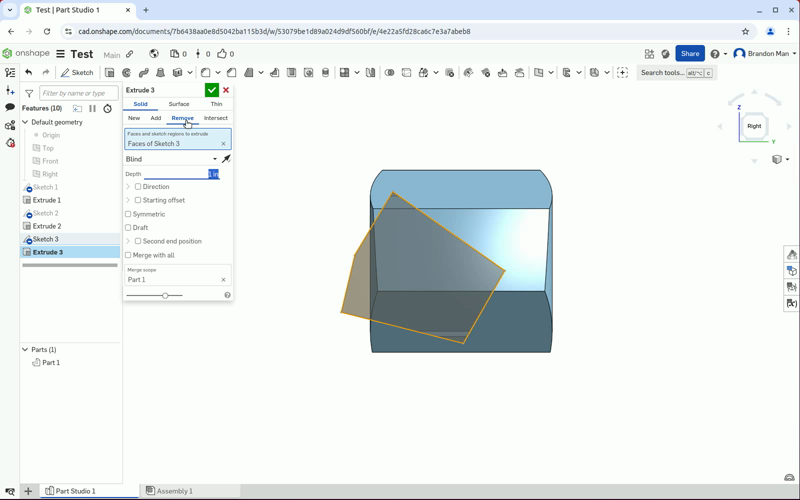
text(-55.364)
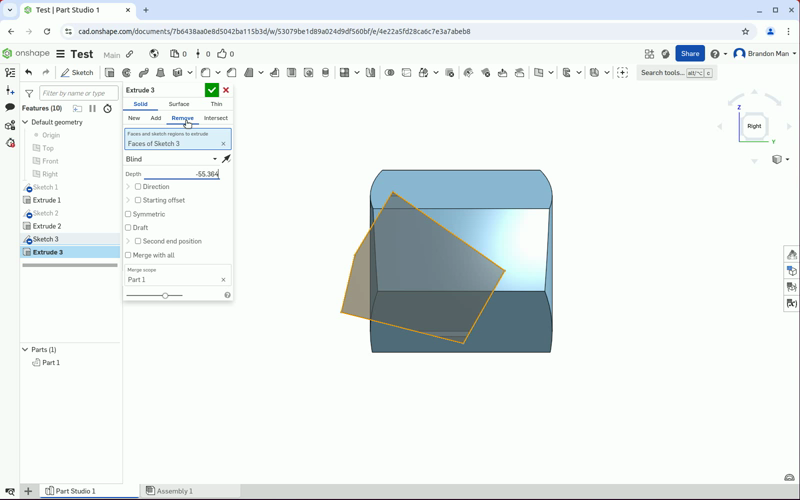
key(tab, 3)
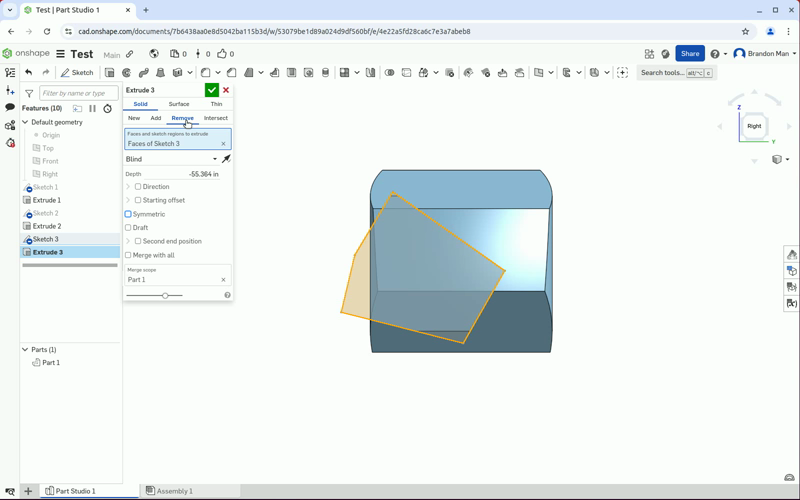
key(space)
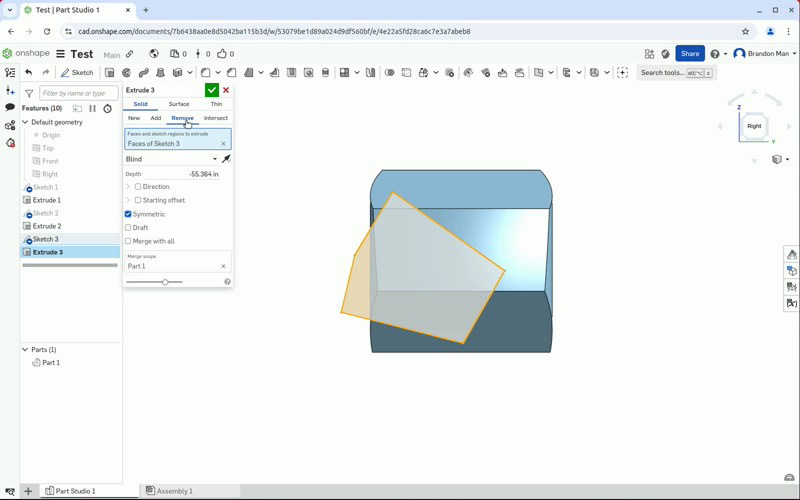
key(tab, 2)
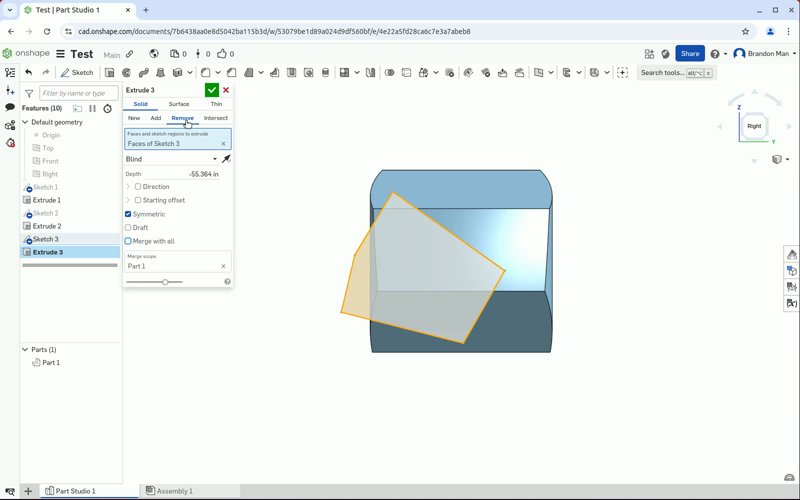
key(space)
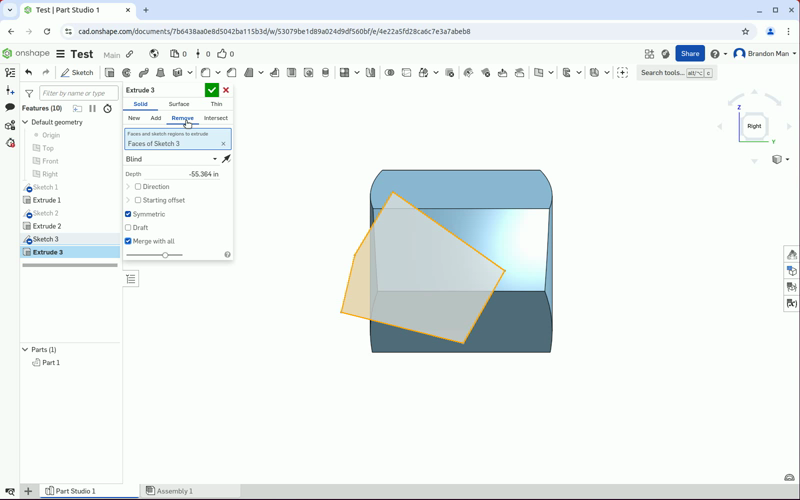
key(enter)
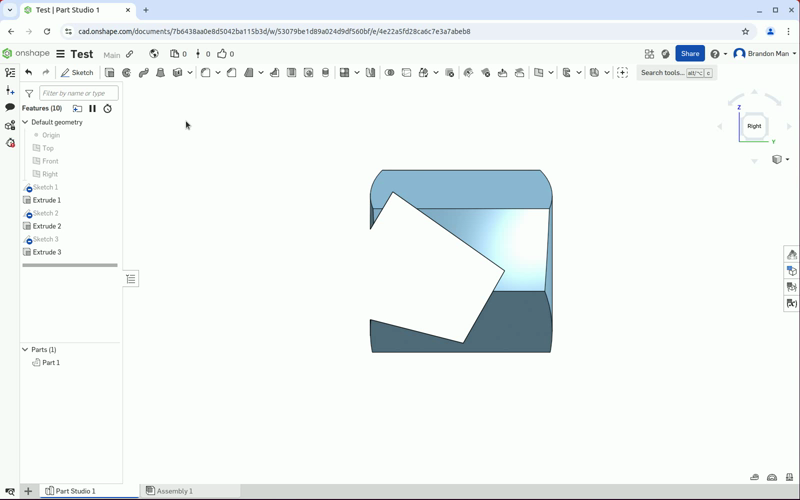
key(shift+h)
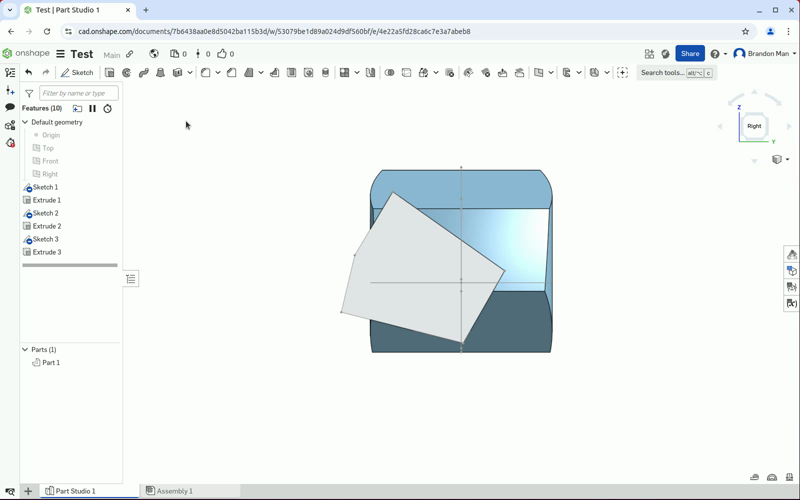
key(shift+h)
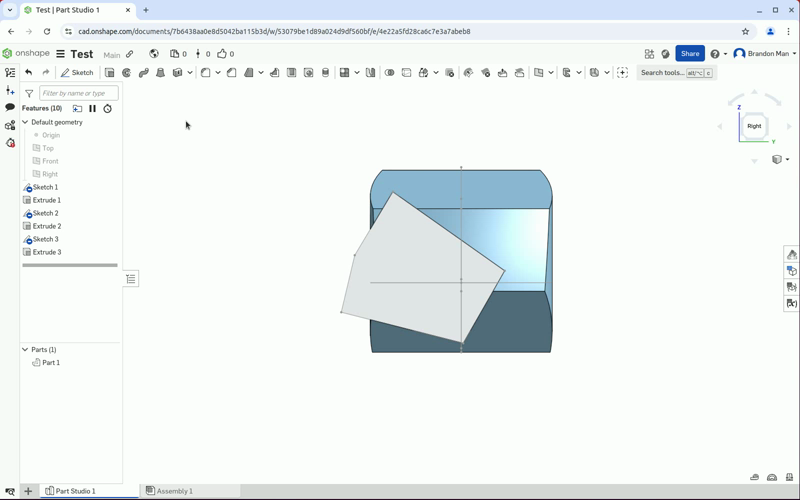
key(shift+7)
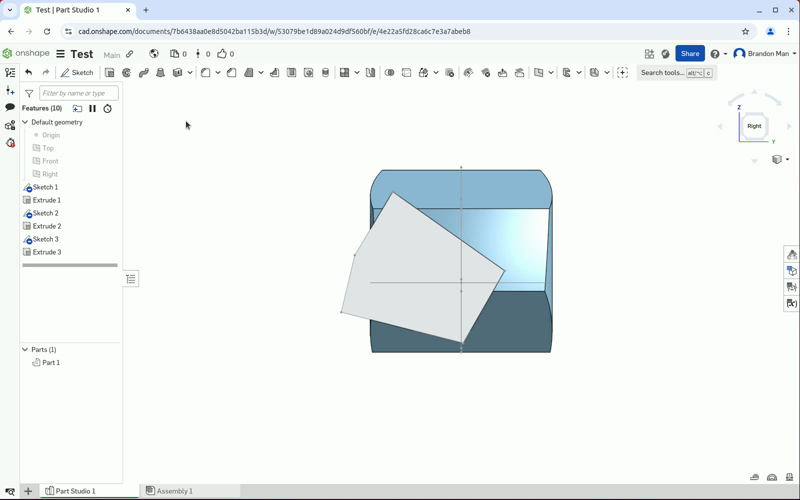
key(right, 2)
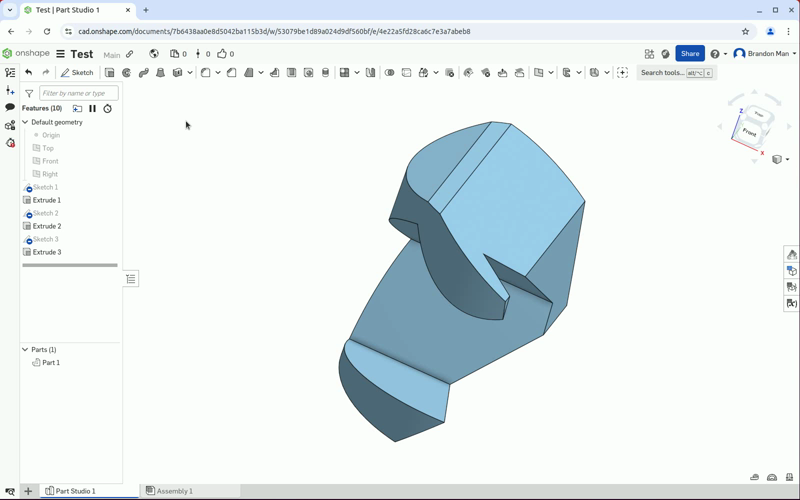
key(down, 2)
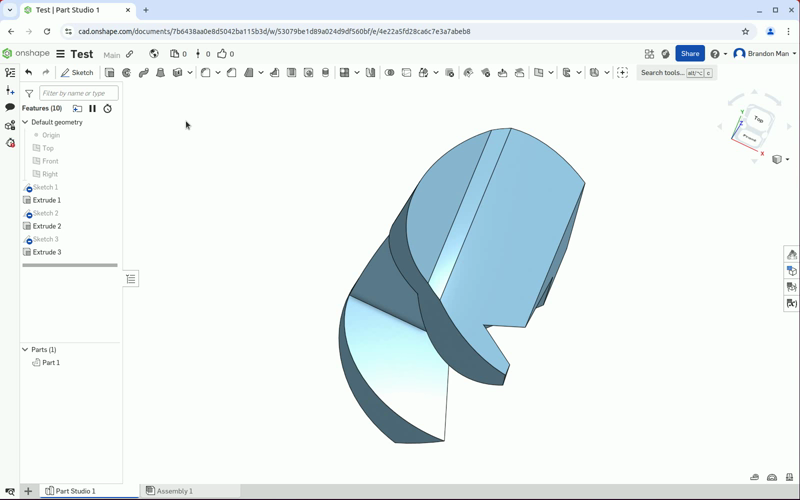
key(up, 2)
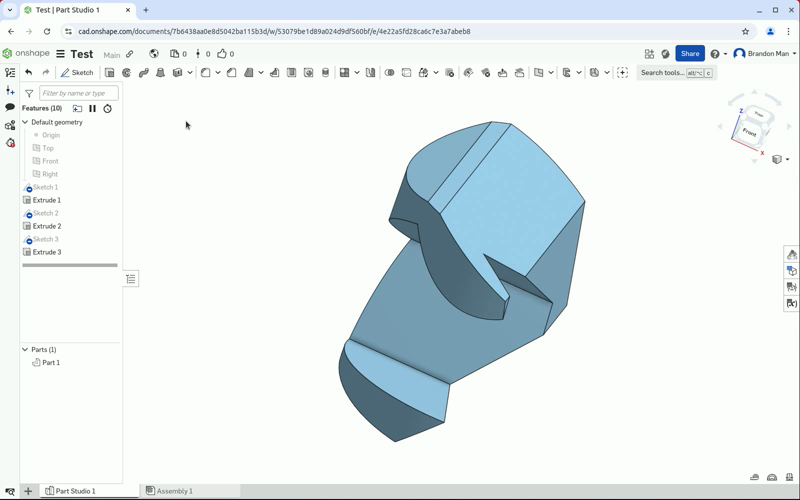
key(left, 2)
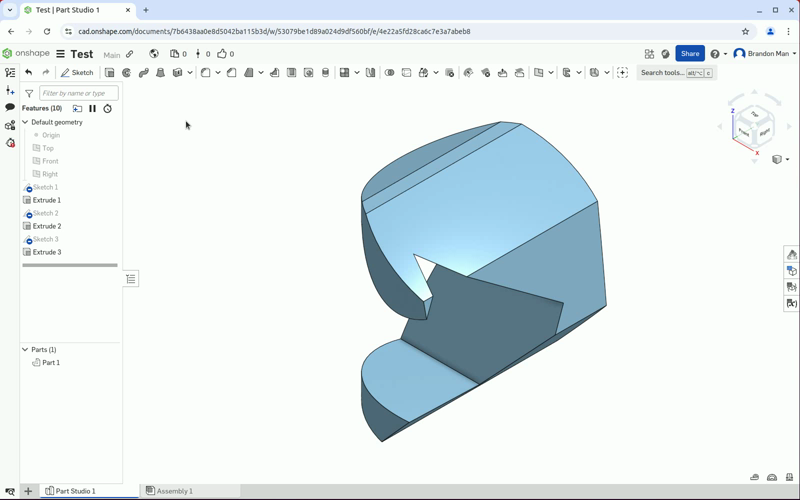
mouse_move(73, 189)
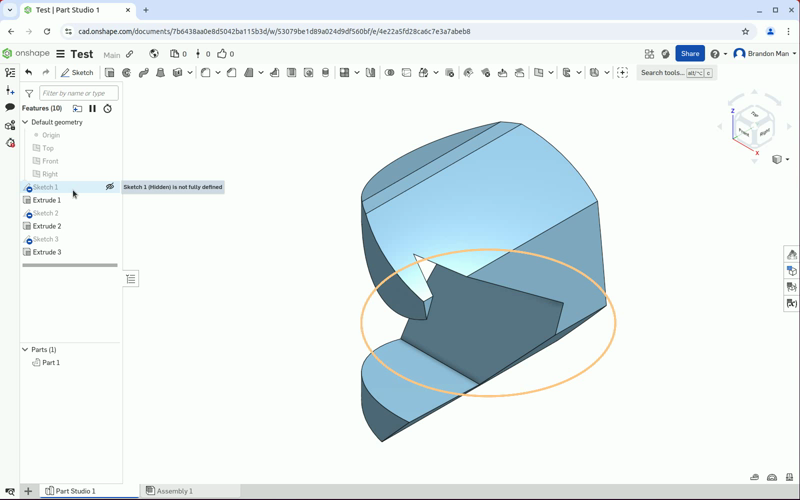
click(73, 189)